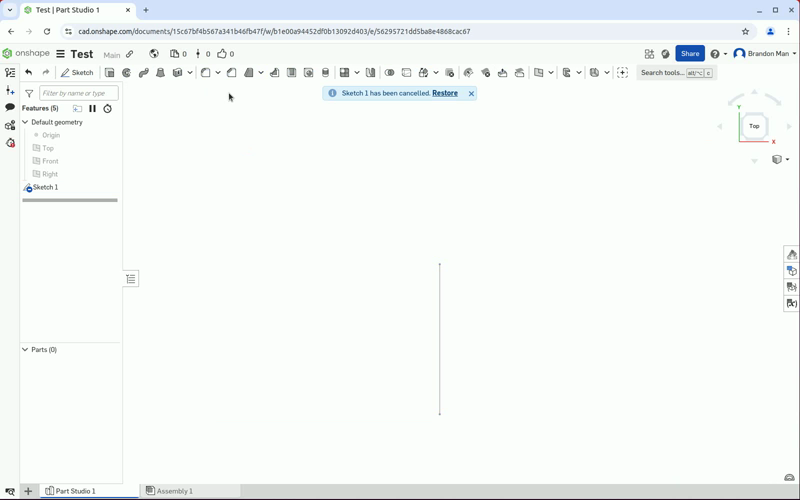
key(shift+h)
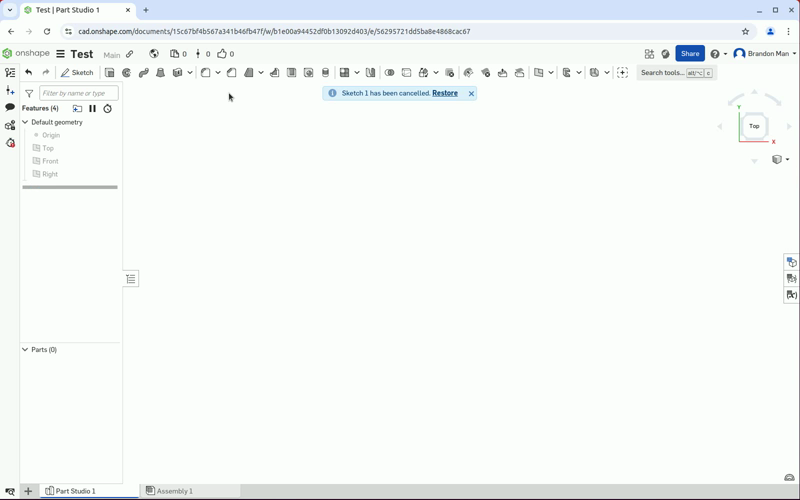
mouse_move(73, 352)
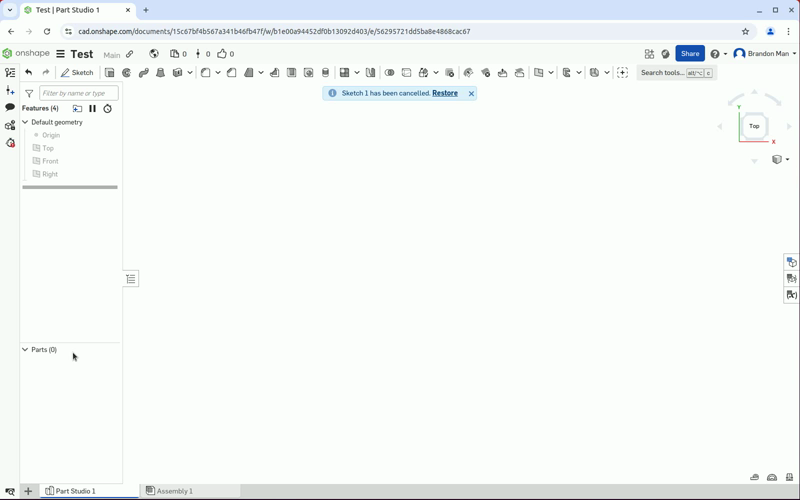
key(y)
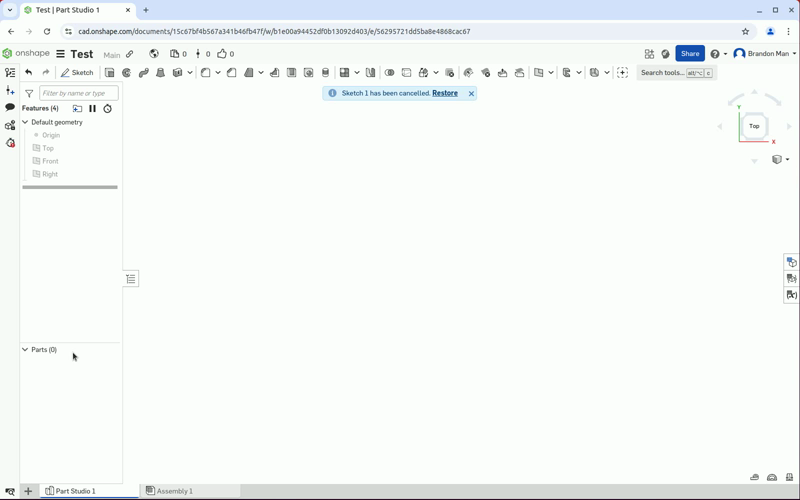
key(shift+p)
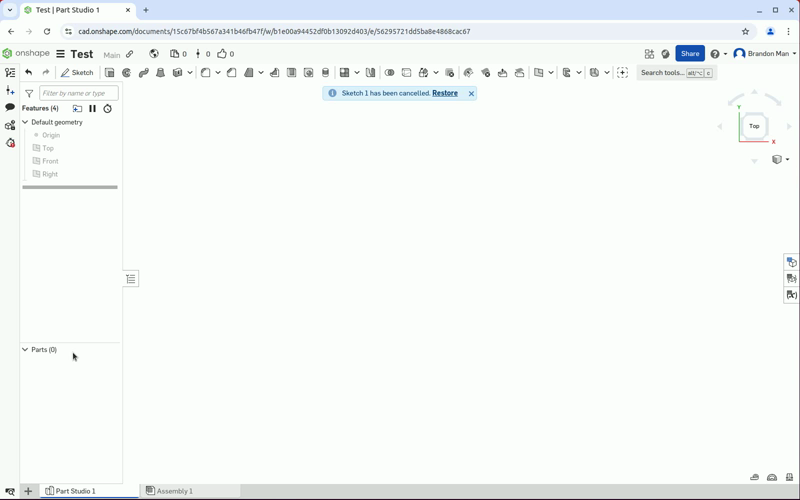
key(space)
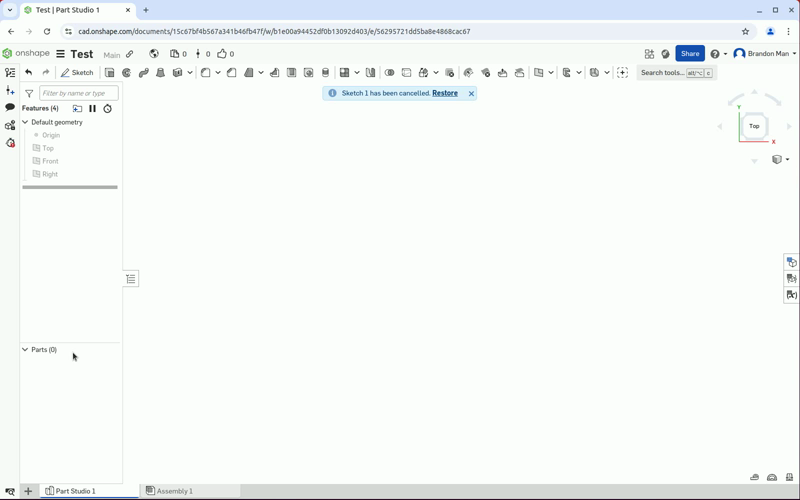
key_down(shift)
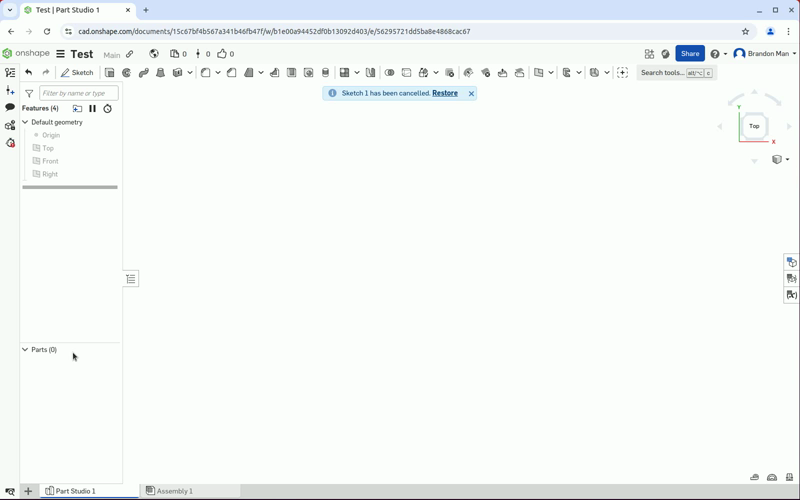
key(up)
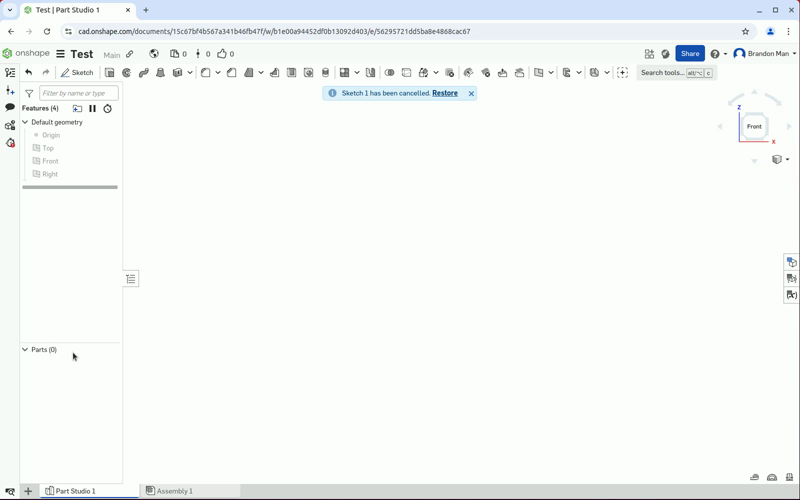
key_up(shift)
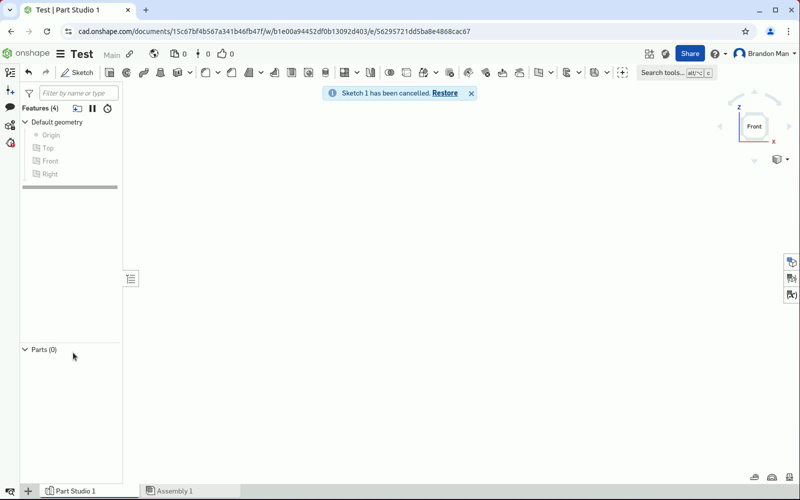
mouse_move(73, 352)
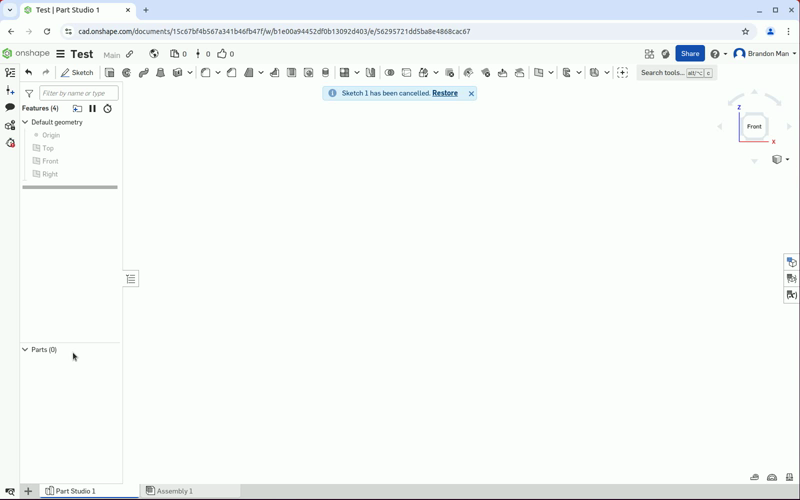
key(shift+y)
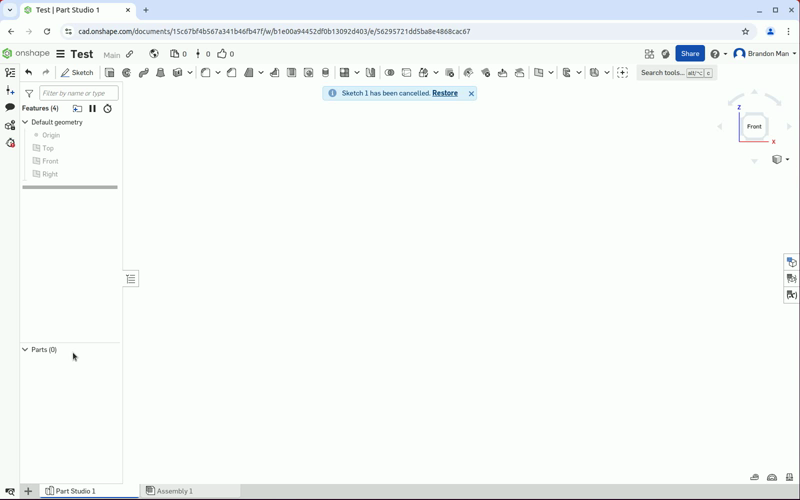
key(shift+s)
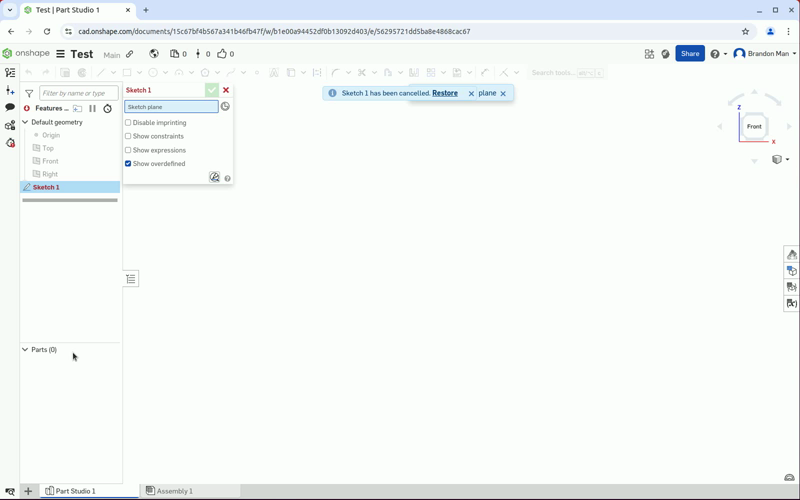
mouse_move(73, 163)
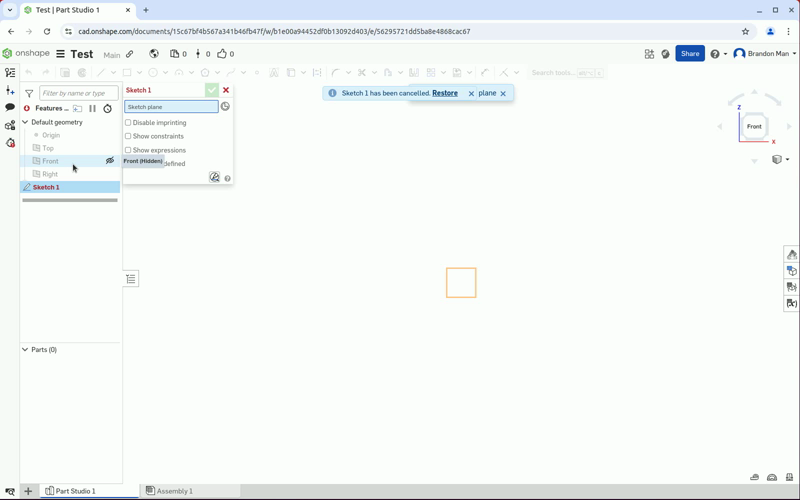
click(73, 163)
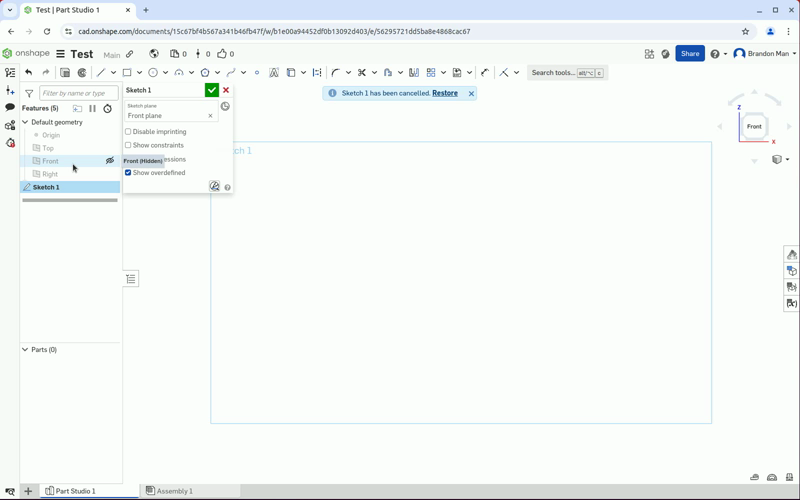
mouse_move(73, 352)
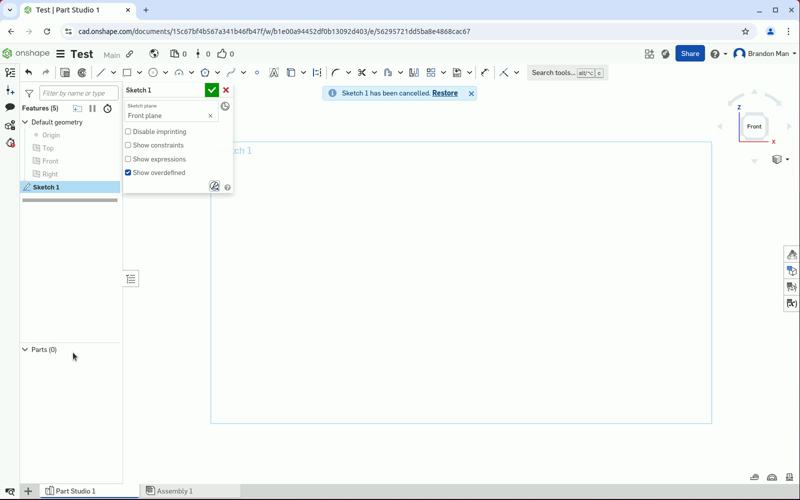
key(y)
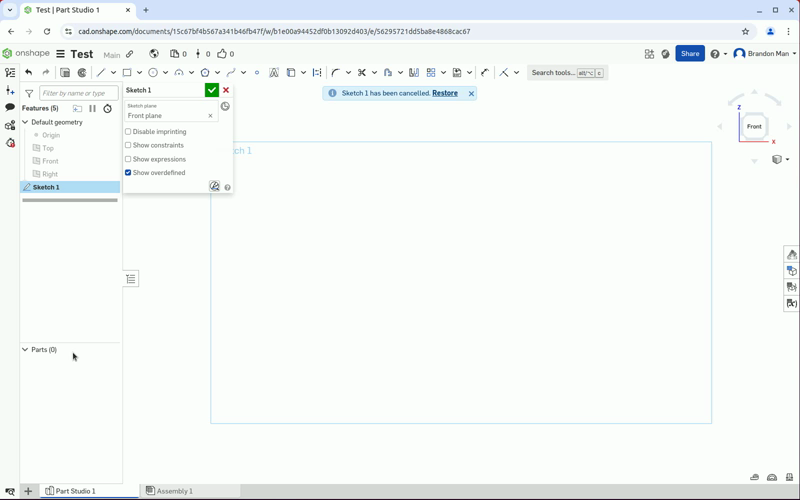
key(l)
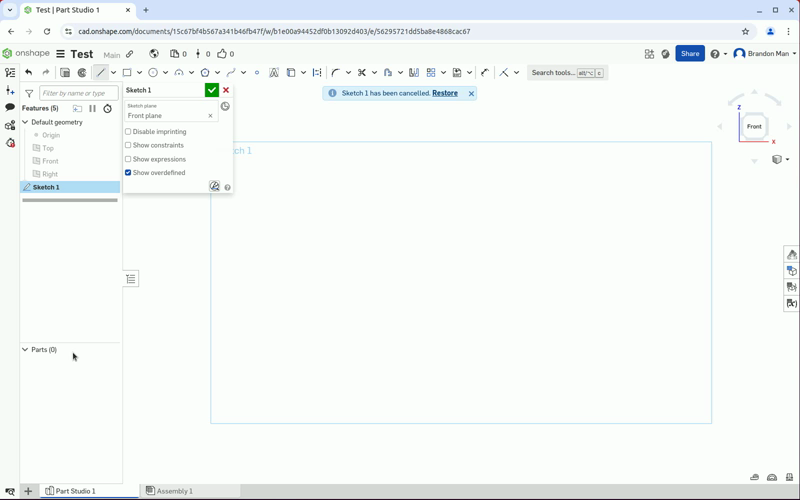
key_down(shift)
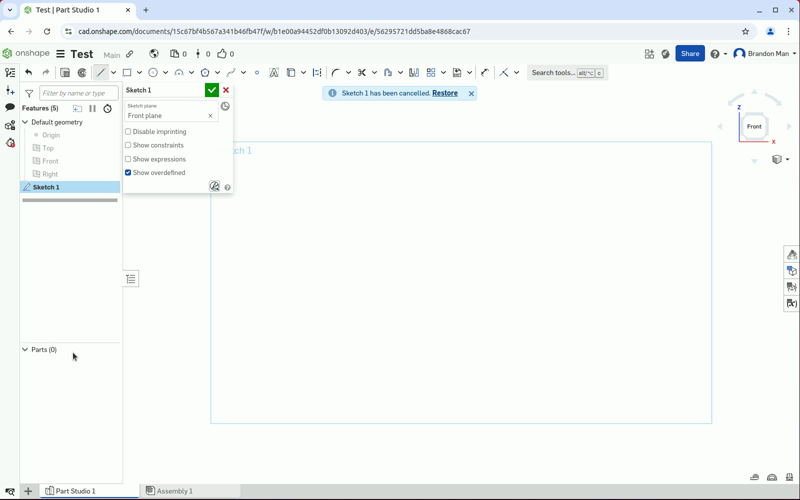
mouse_move(457, 384)
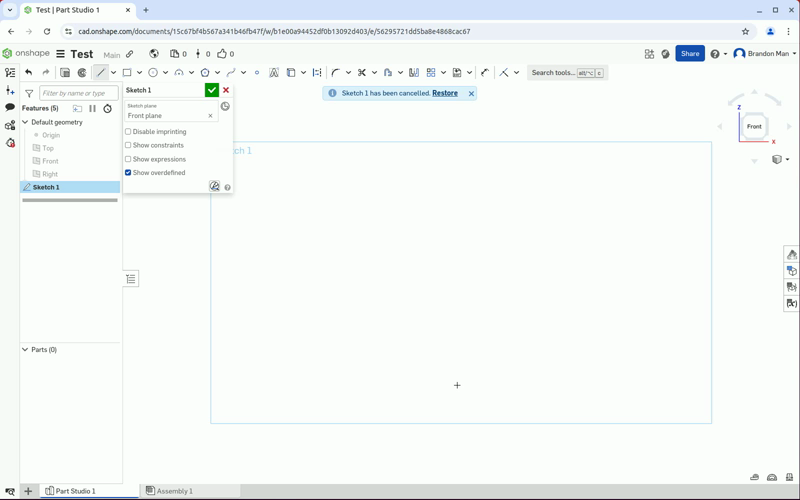
click(457, 384)
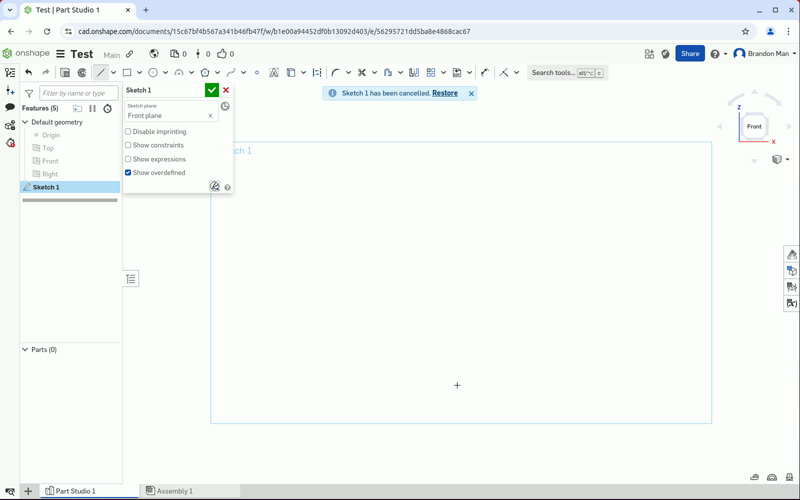
key_up(shift)
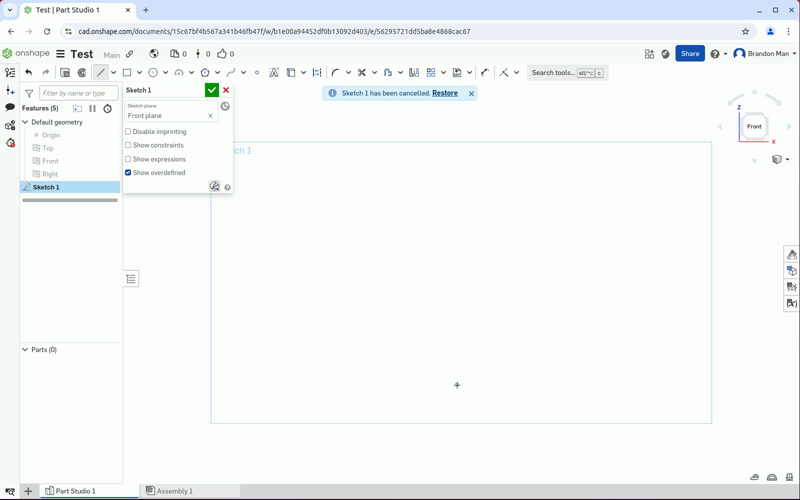
key_down(shift)
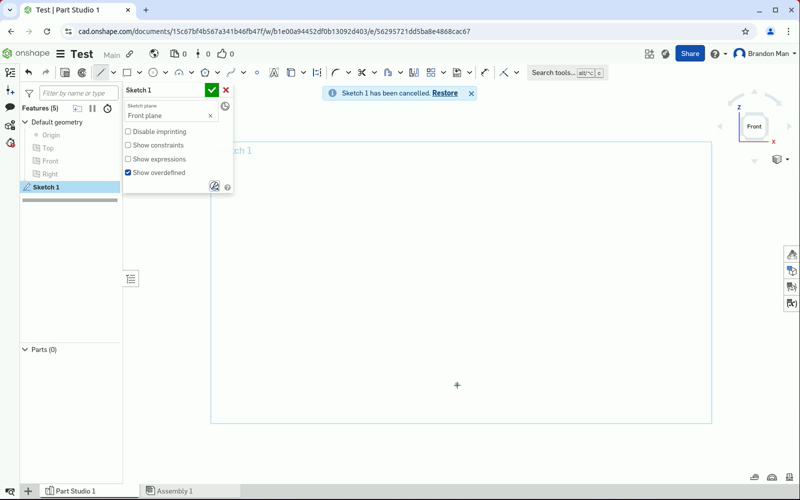
mouse_move(571, 384)
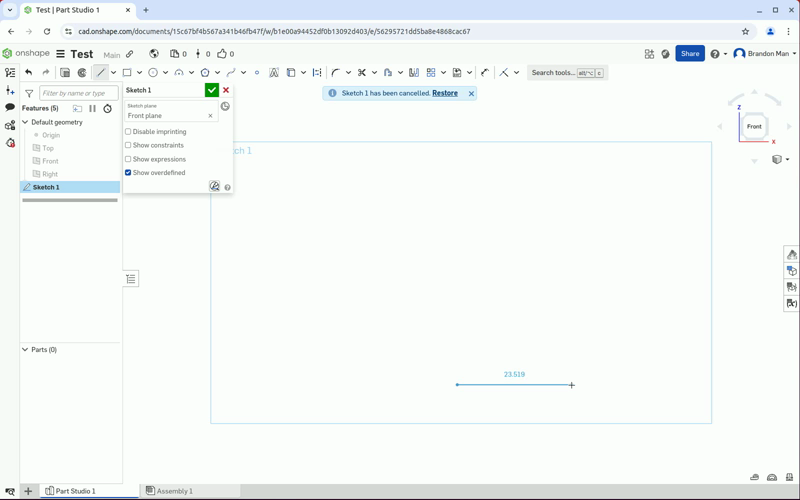
click(571, 384)
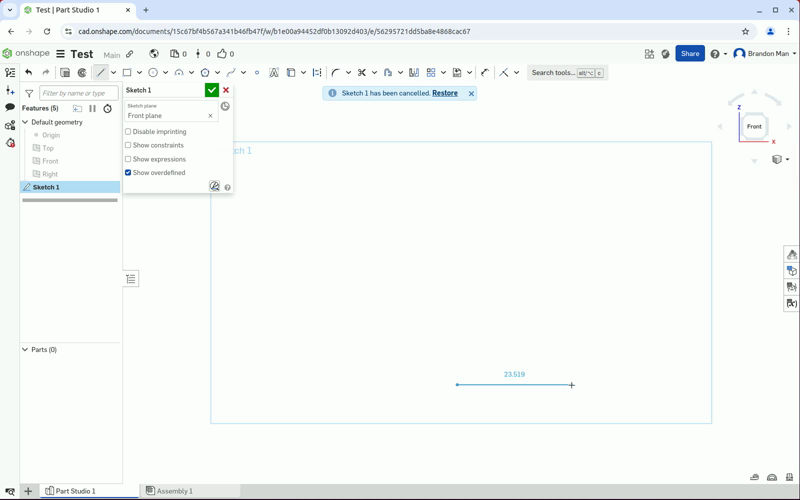
key_up(shift)
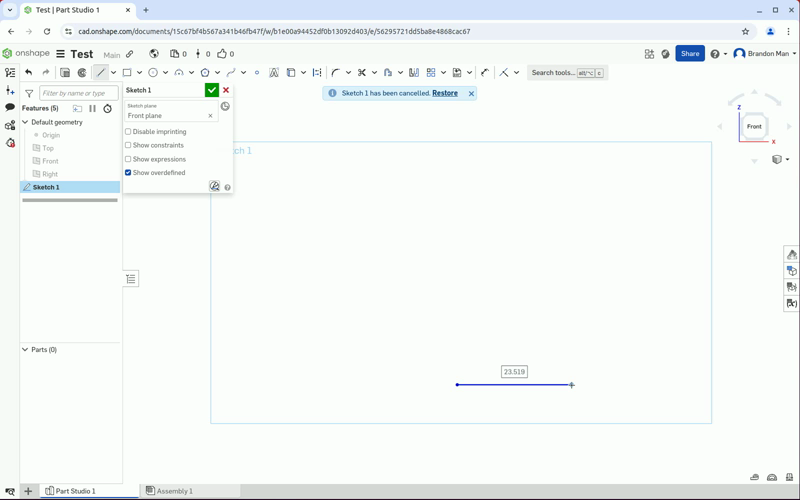
key_down(shift)
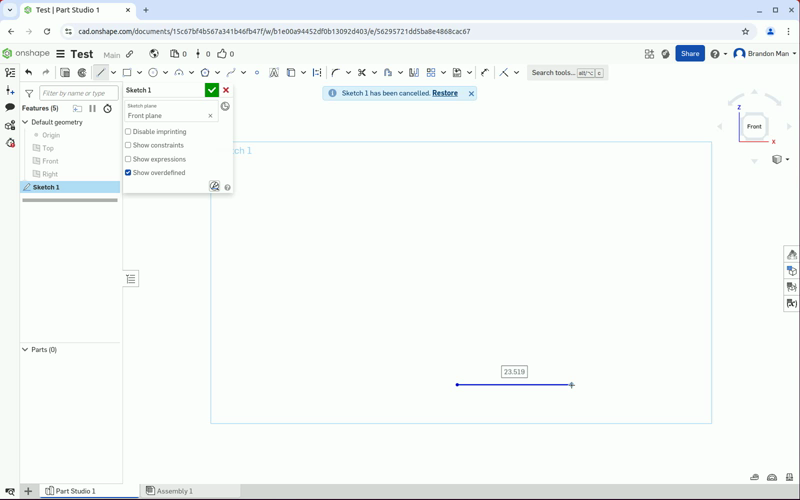
mouse_move(571, 200)
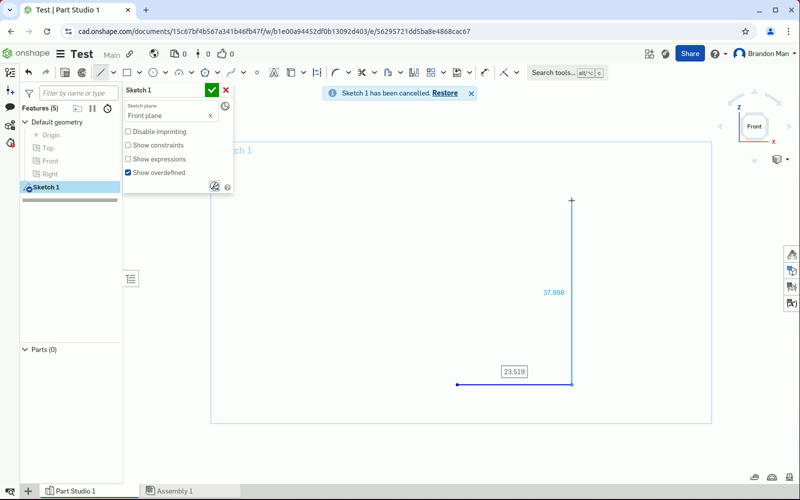
click(571, 200)
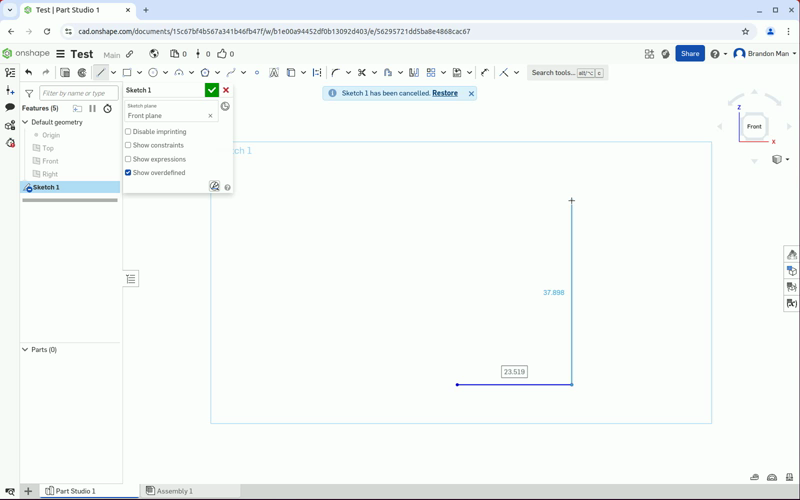
key_up(shift)
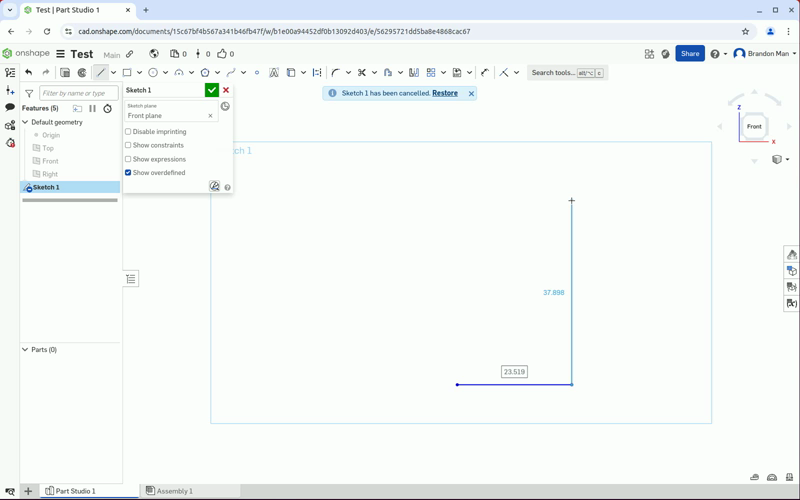
key_down(shift)
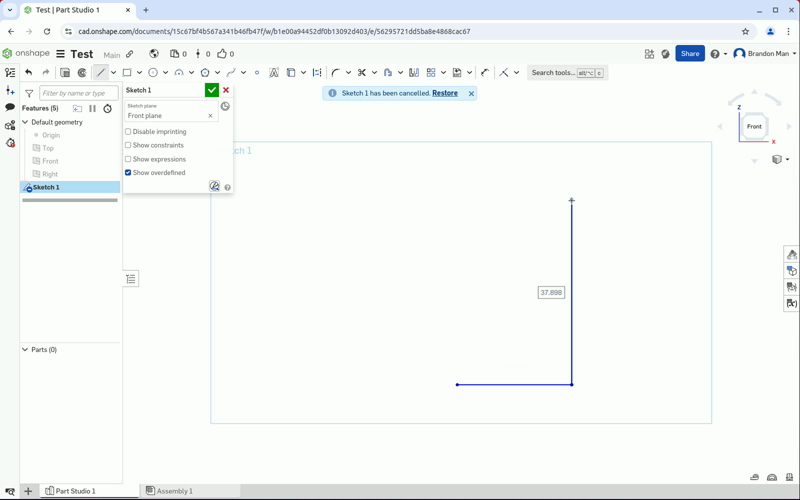
mouse_move(457, 200)
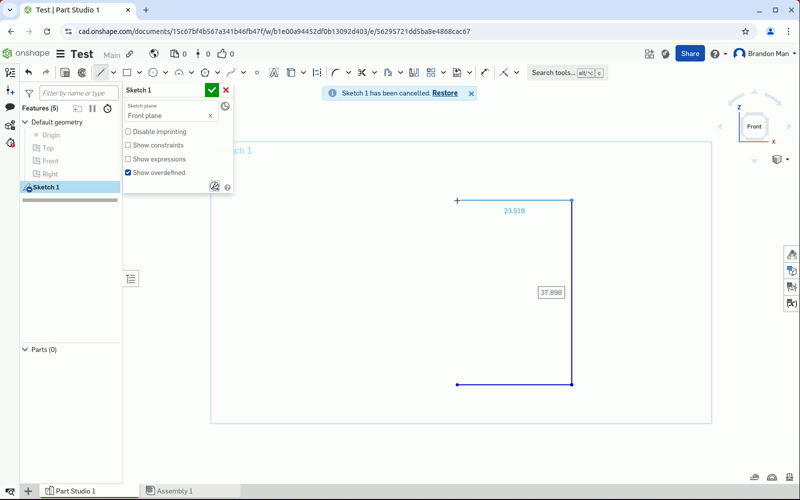
click(457, 200)
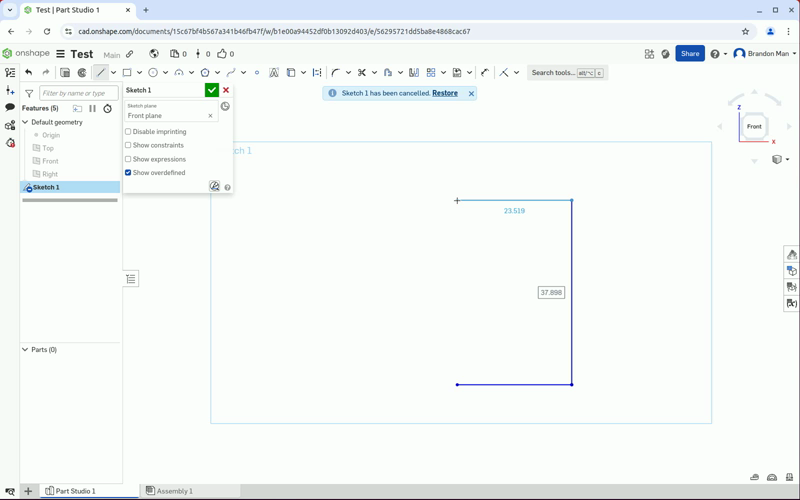
key_up(shift)
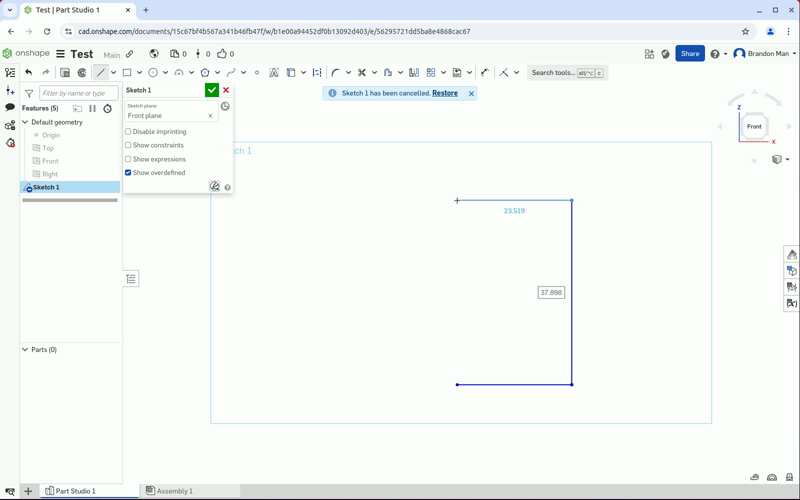
key_down(shift)
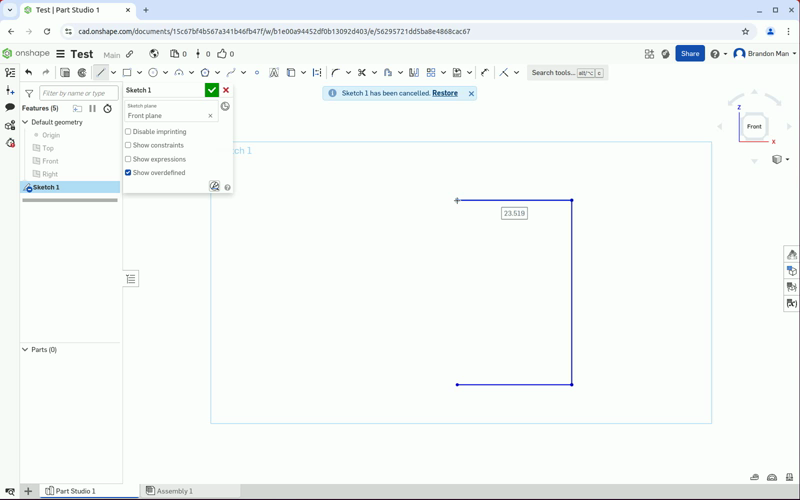
mouse_move(457, 384)
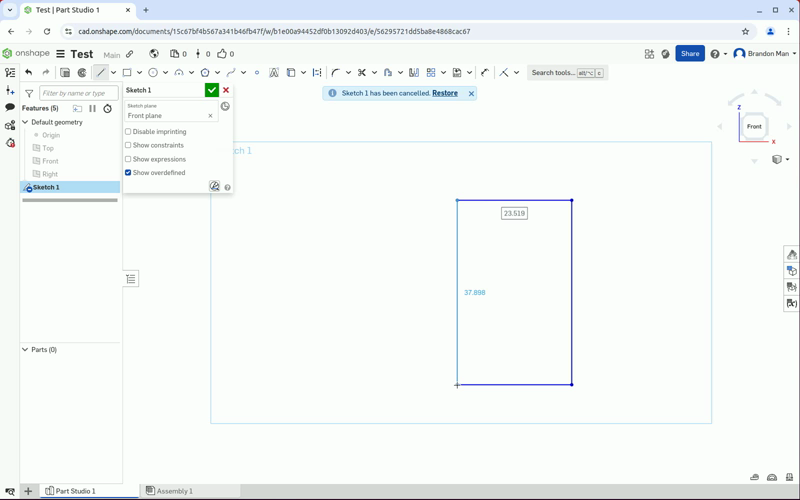
key_up(shift)
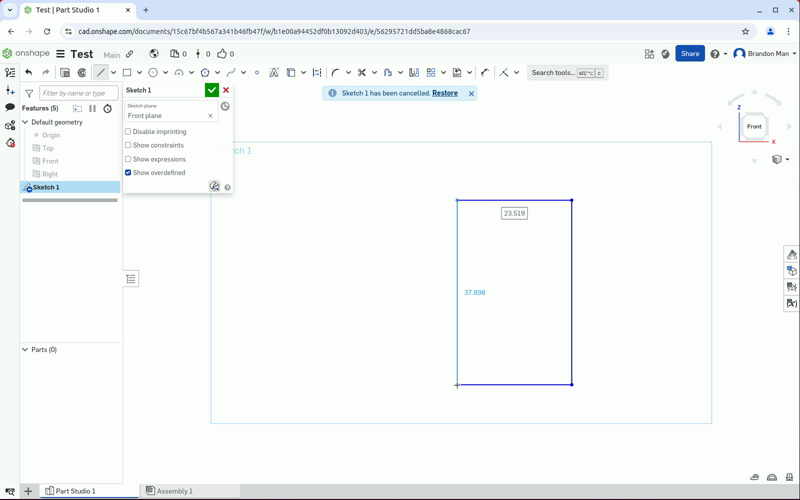
click(457, 384)
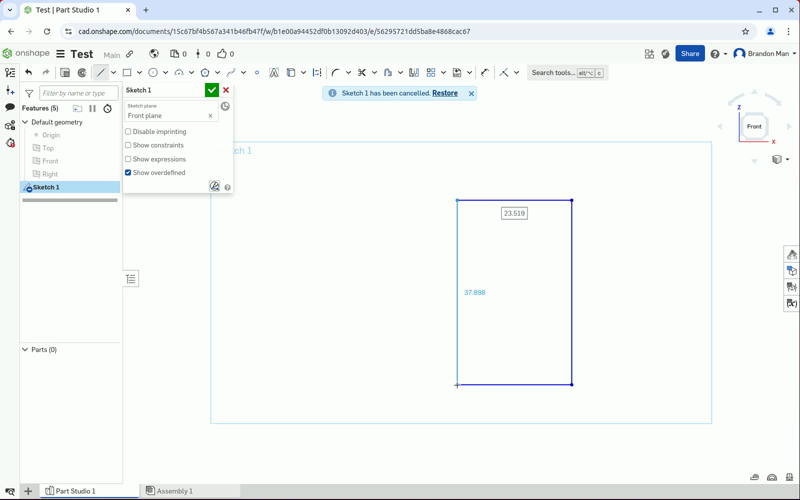
key(esc)
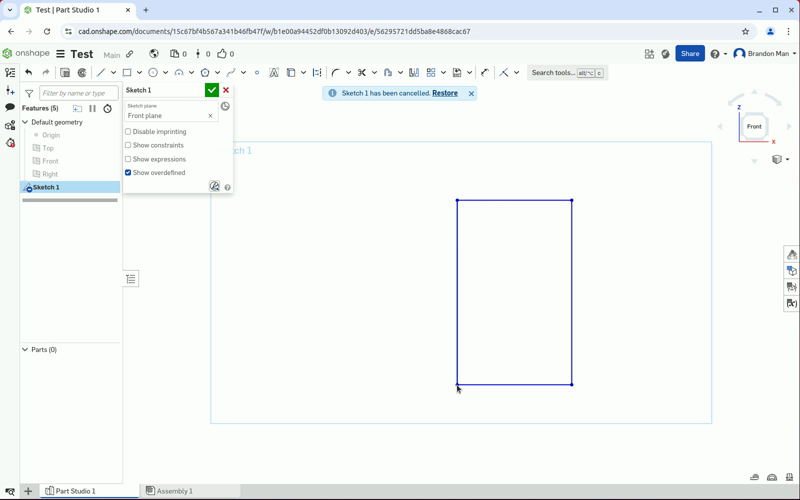
mouse_move(546, 242)
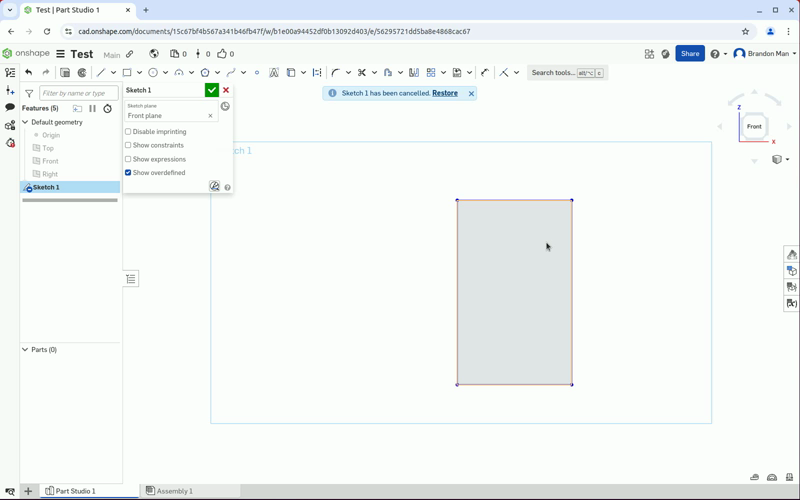
click(546, 242)
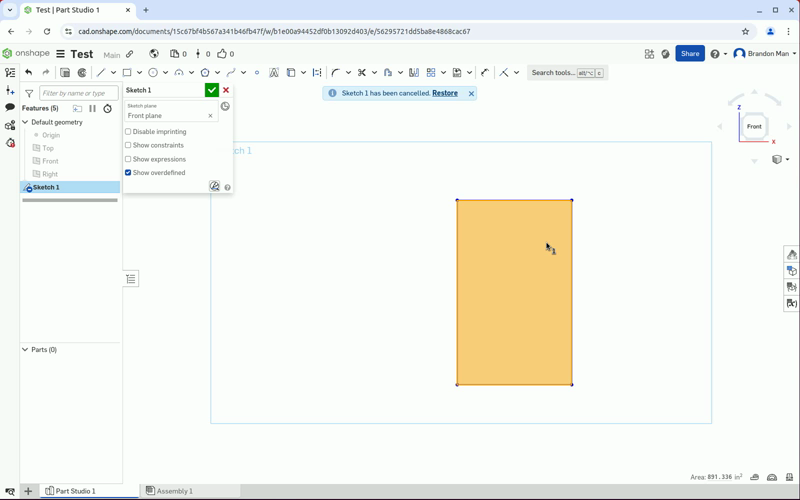
mouse_move(73, 352)
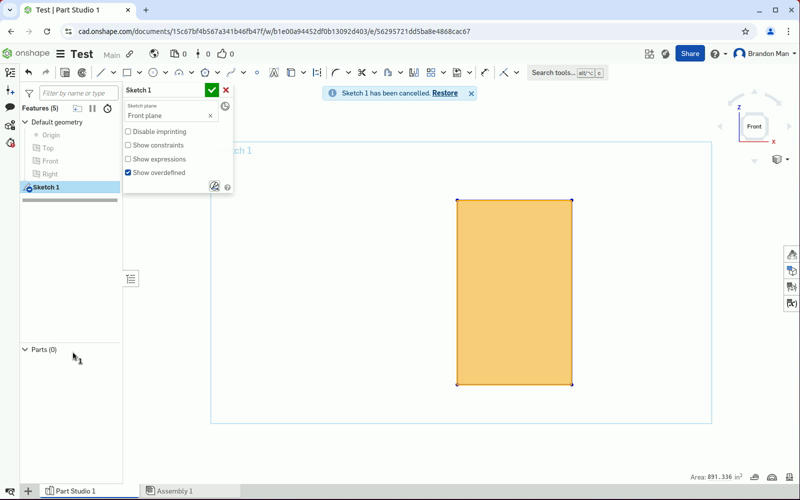
key(shift+y)
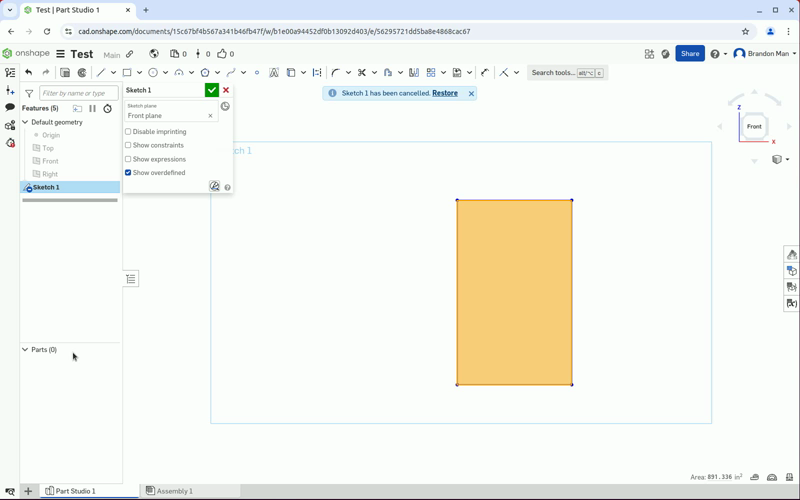
key(shift+e)
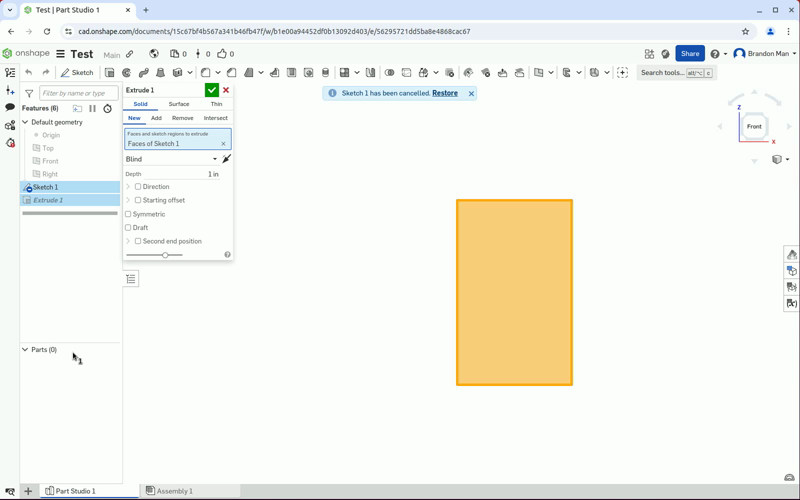
mouse_move(143, 106)
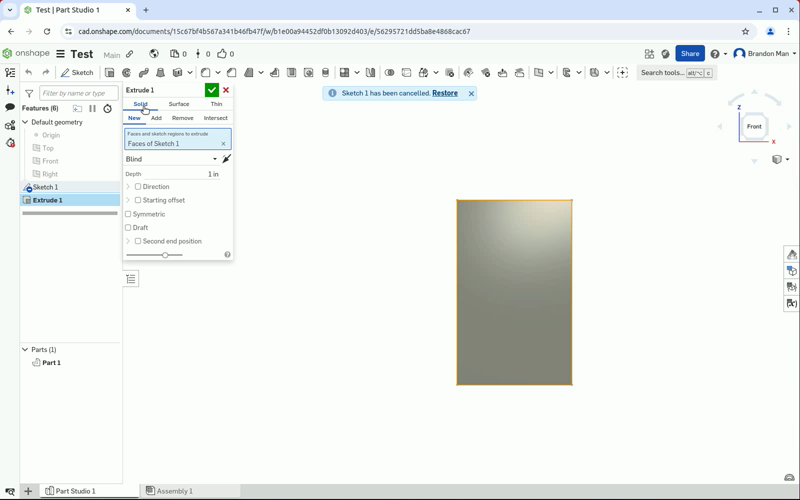
click(143, 106)
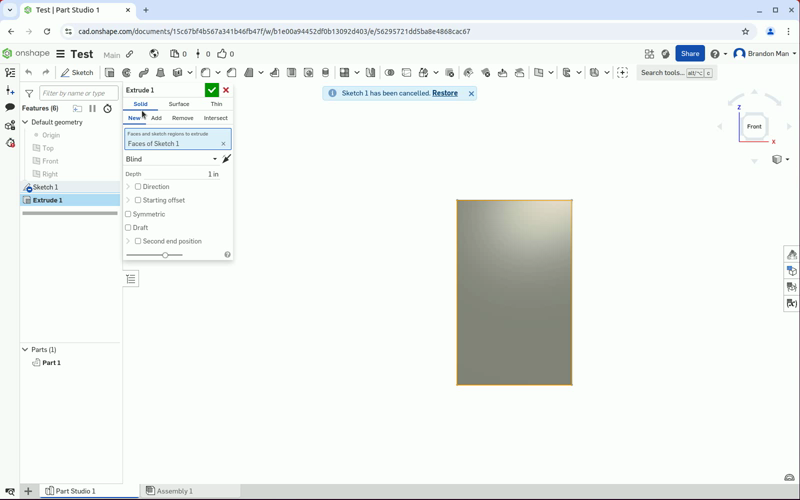
mouse_move(137, 120)
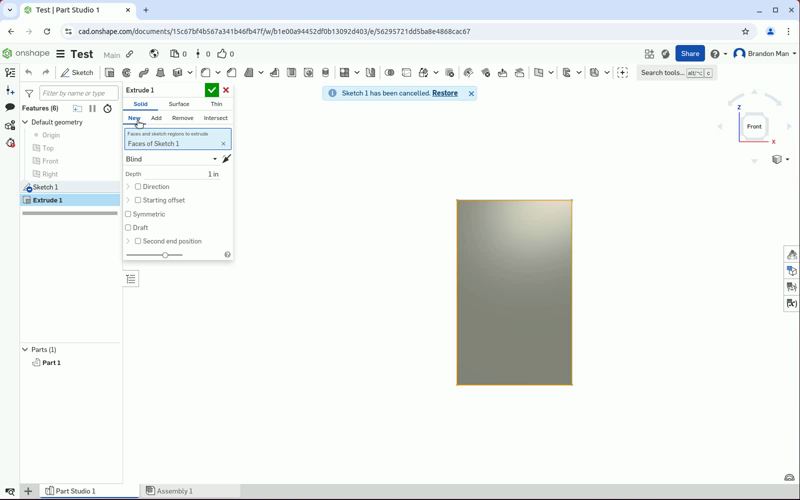
click(137, 120)
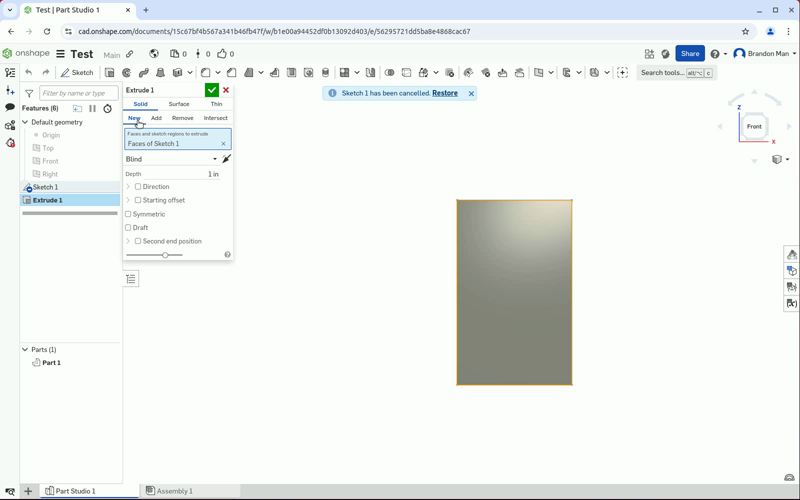
key(tab, 4)
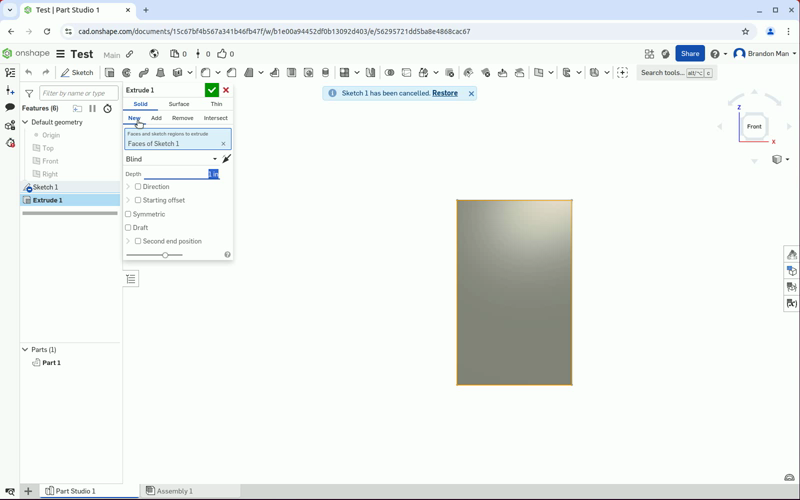
text(9.628)
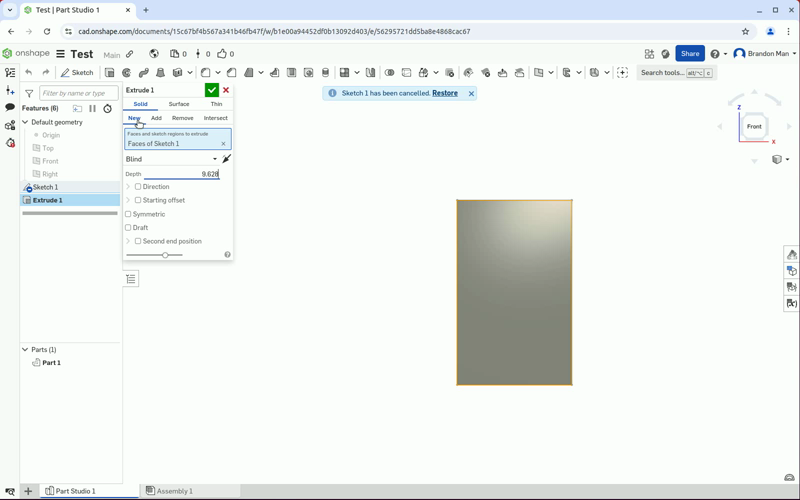
key(enter)
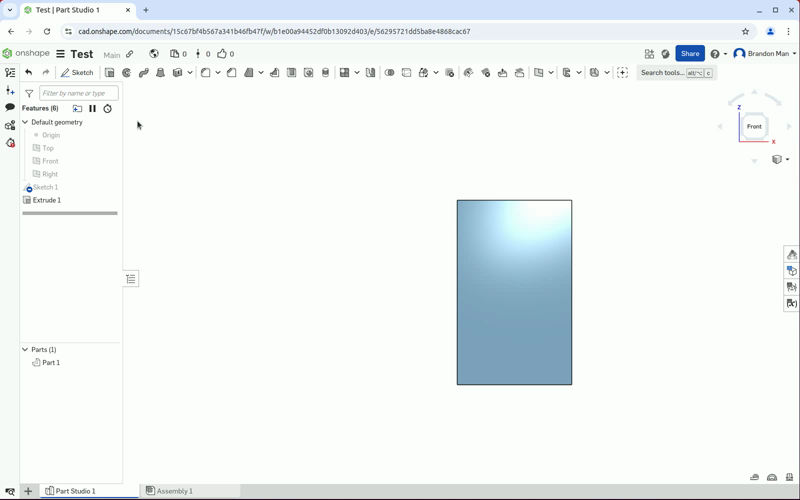
key(shift+h)
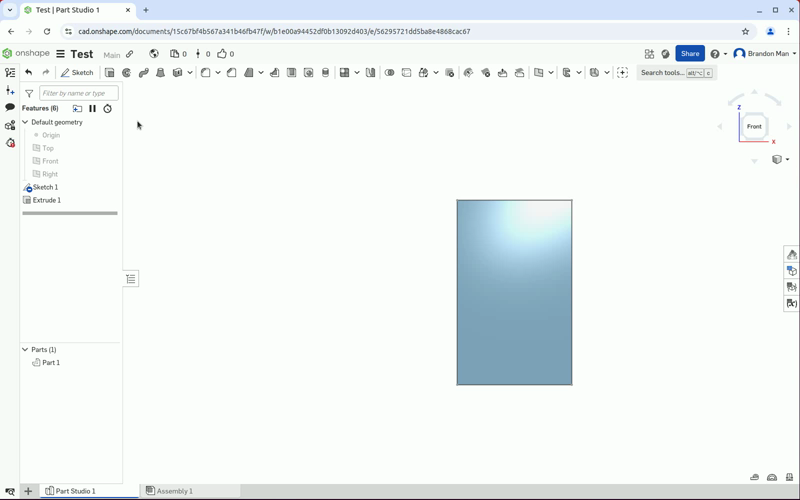
key(shift+h)
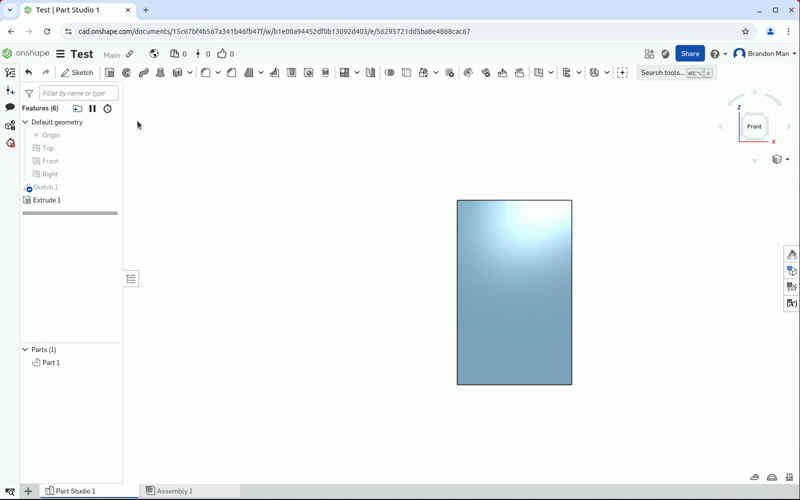
mouse_move(73, 189)
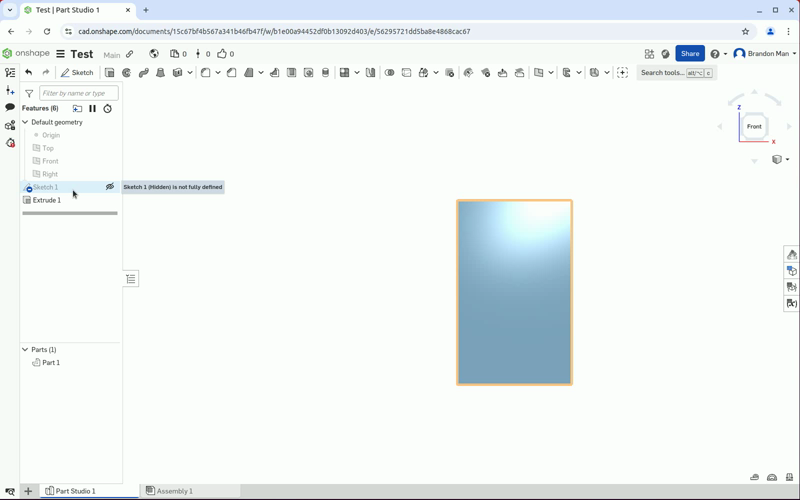
click(73, 189)
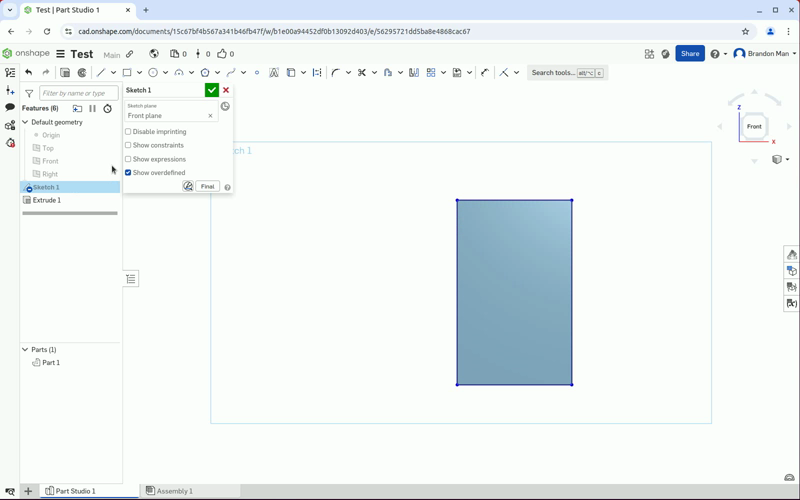
mouse_move(229, 92)
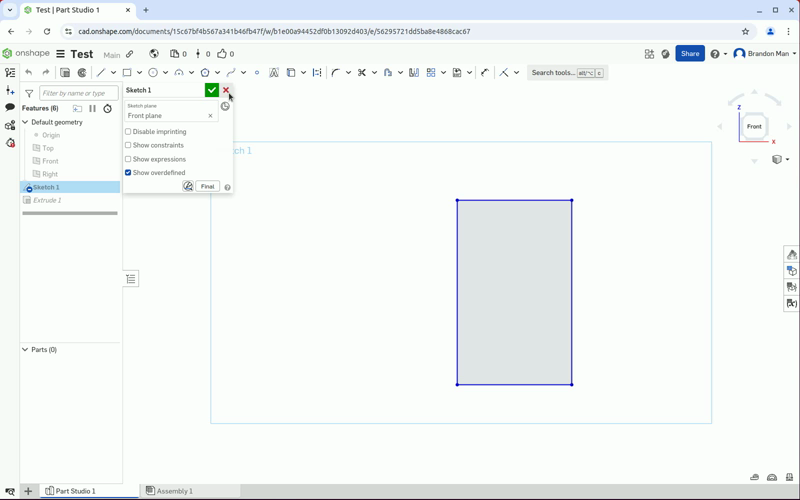
click(229, 92)
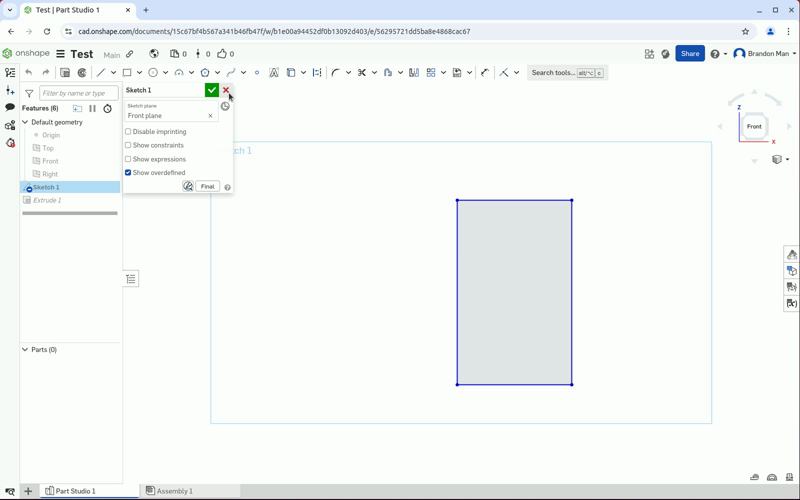
key(shift+s)
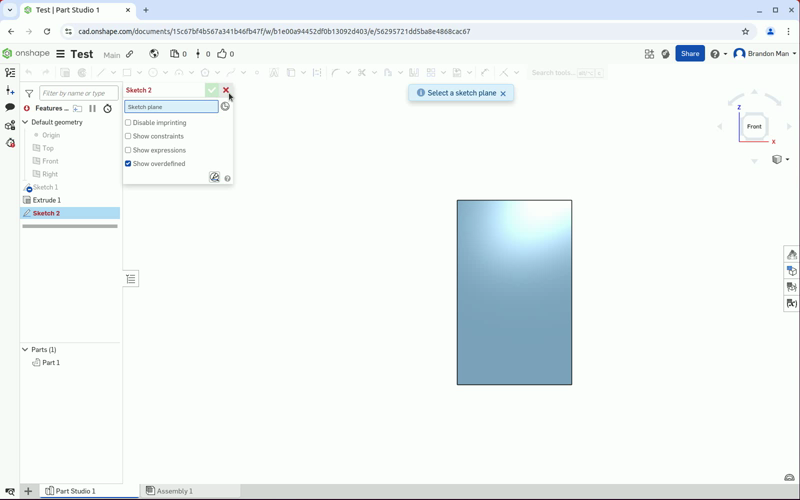
mouse_move(73, 163)
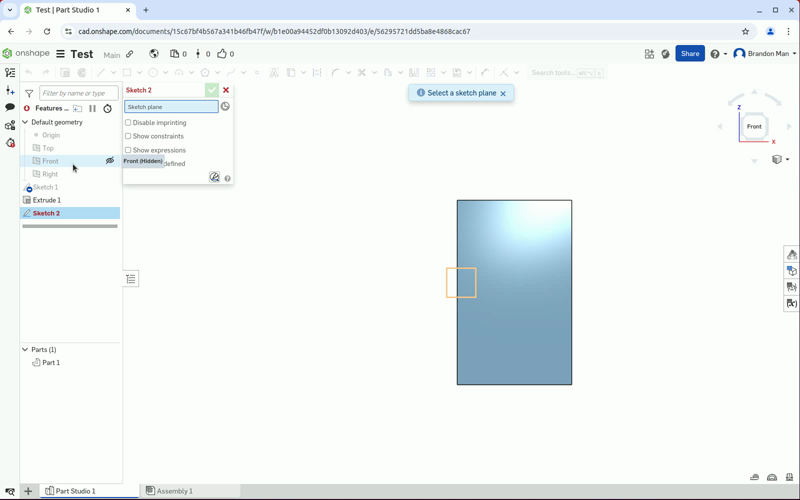
click(73, 163)
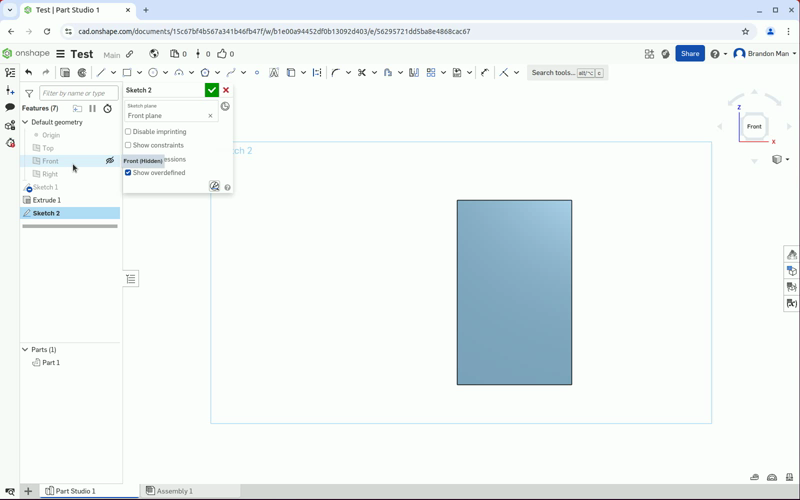
mouse_move(73, 352)
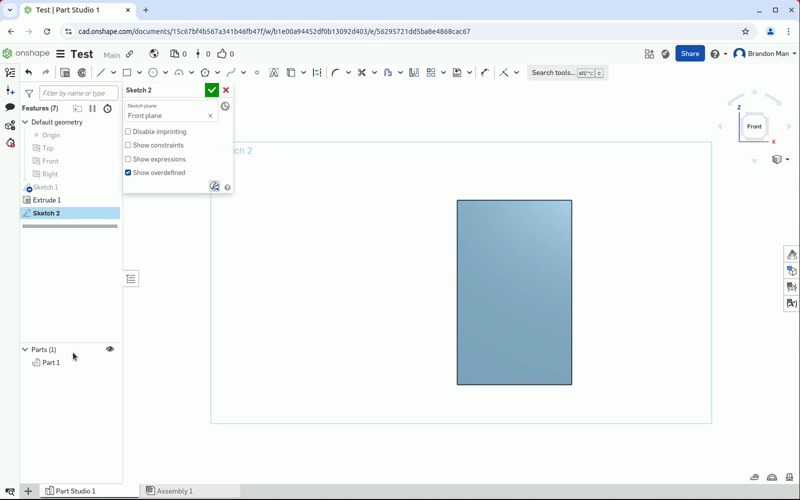
key(y)
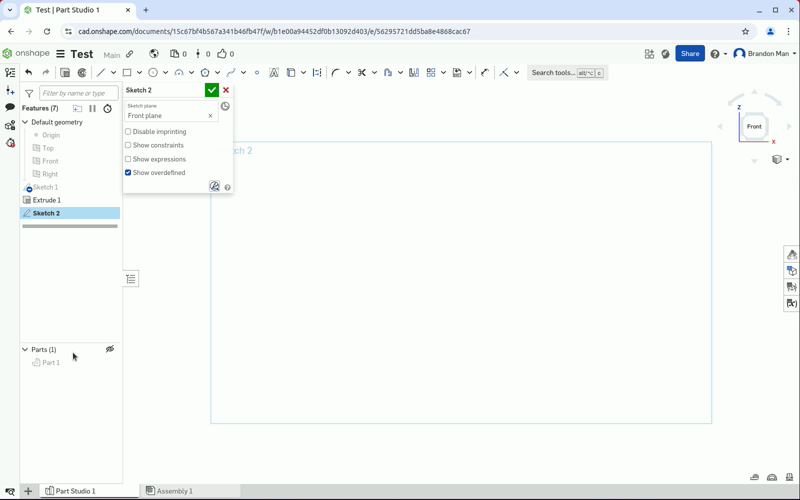
key(l)
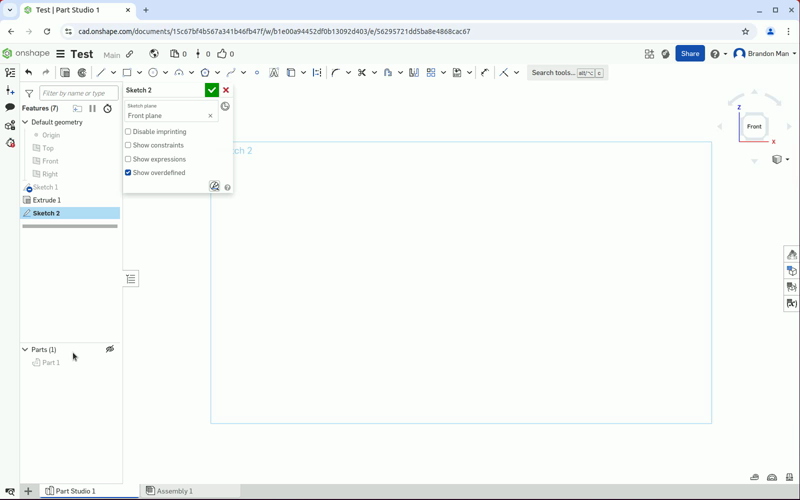
key_down(shift)
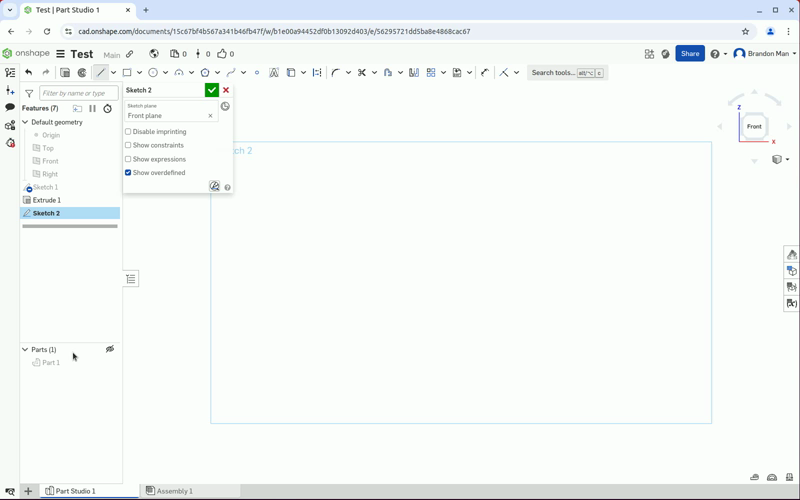
mouse_move(457, 384)
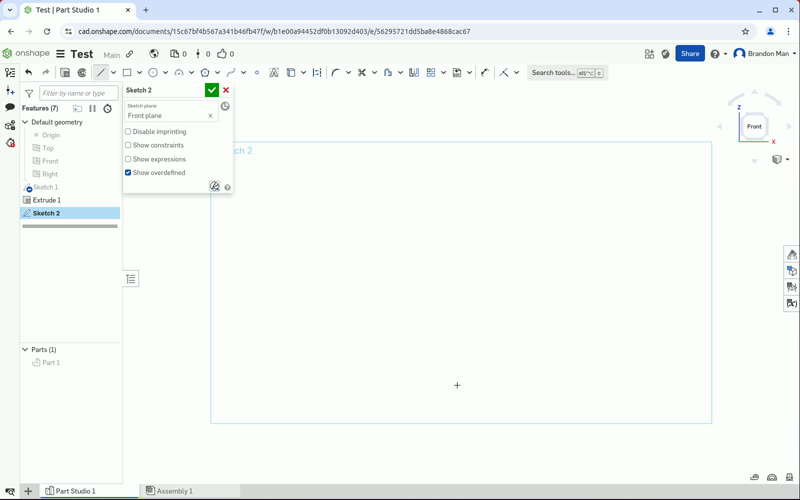
click(457, 384)
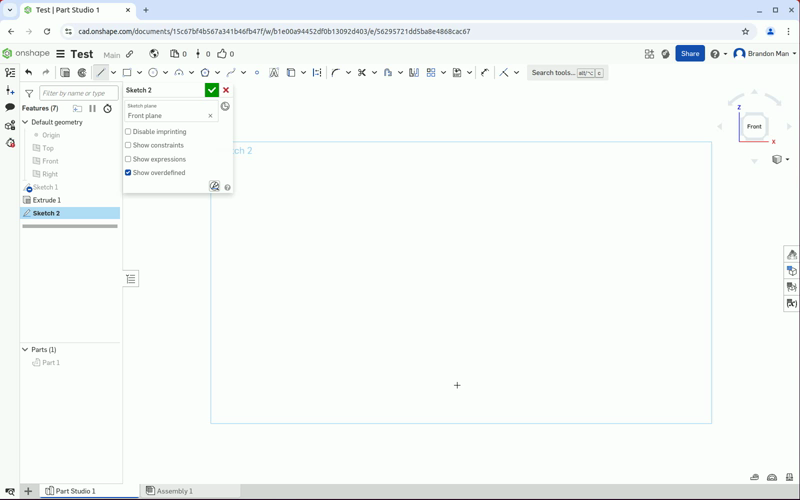
key_up(shift)
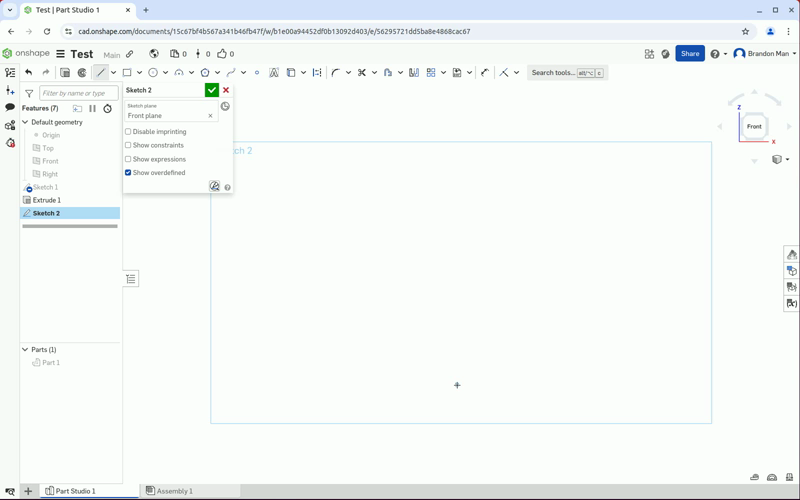
key_down(shift)
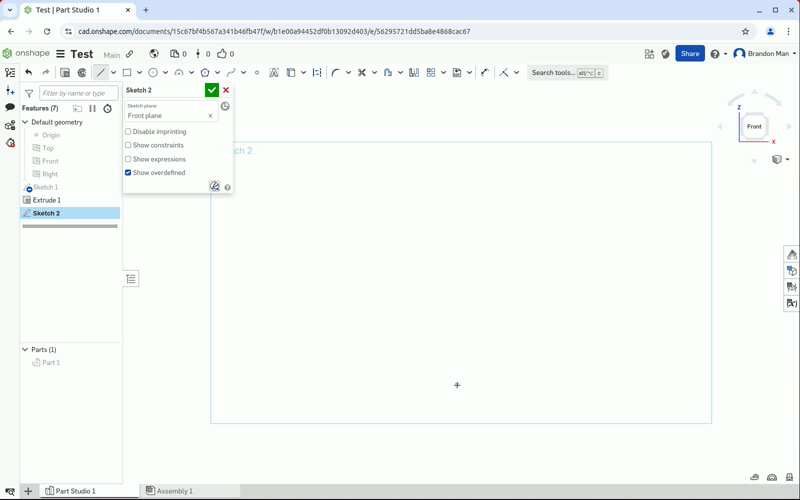
mouse_move(571, 384)
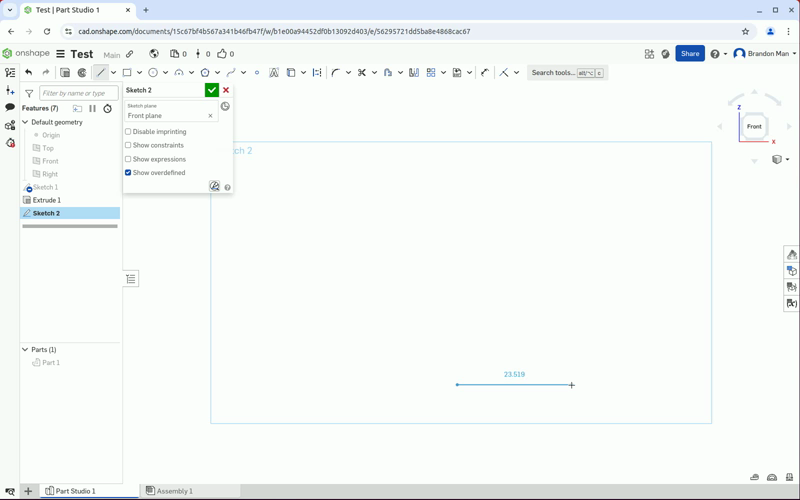
click(571, 384)
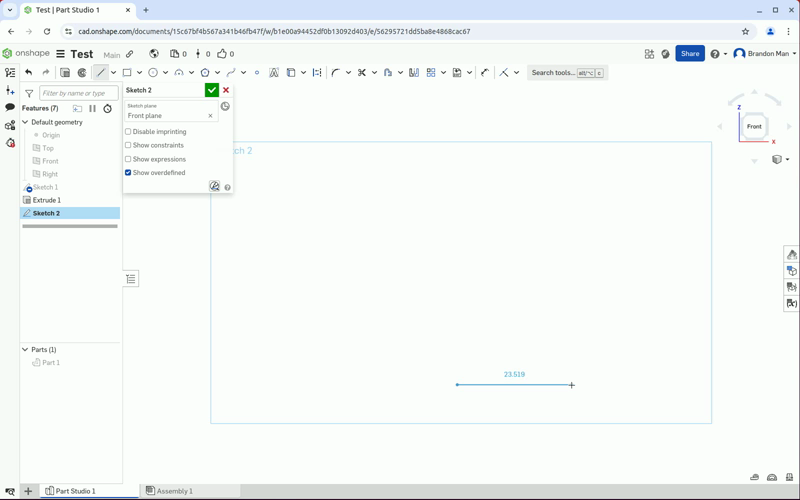
key_up(shift)
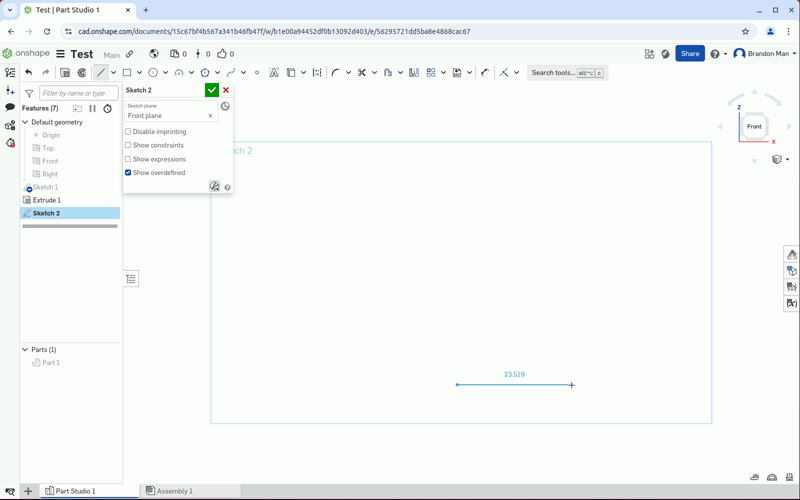
key_down(shift)
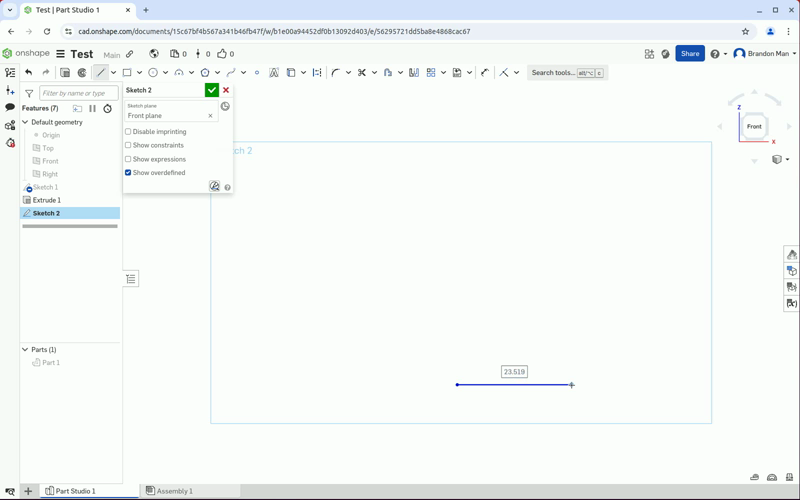
mouse_move(571, 200)
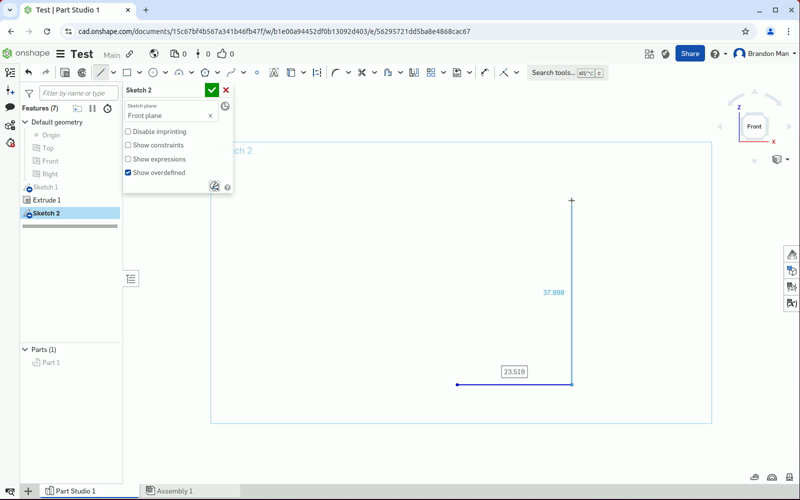
click(571, 200)
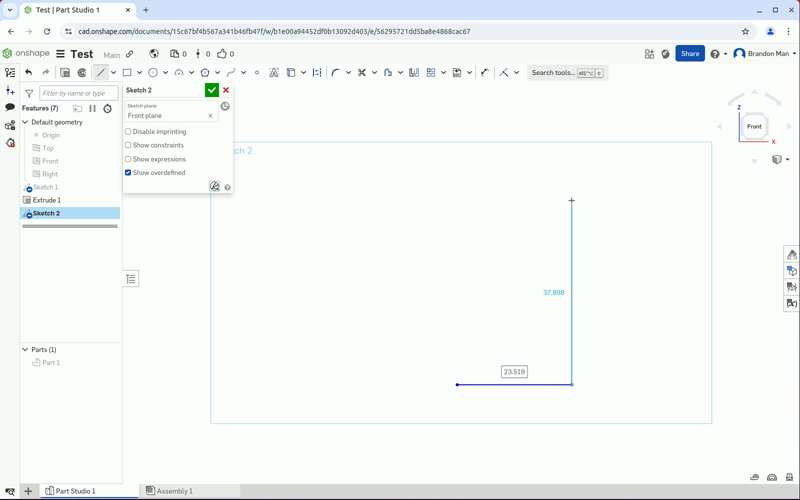
key_up(shift)
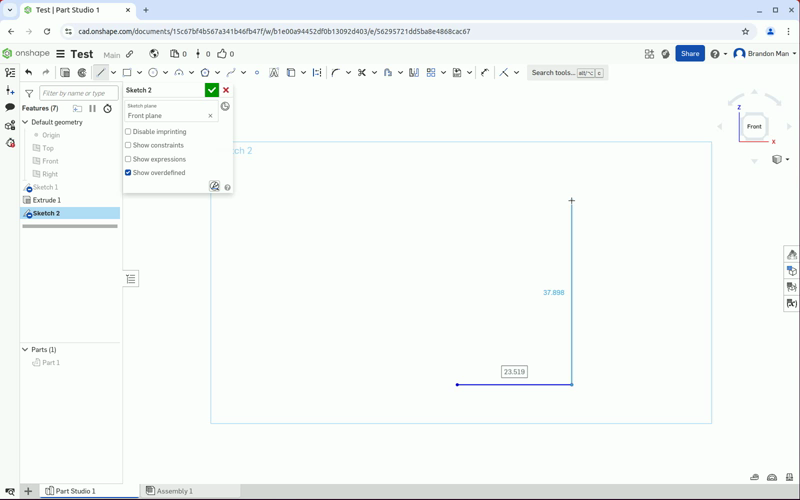
key_down(shift)
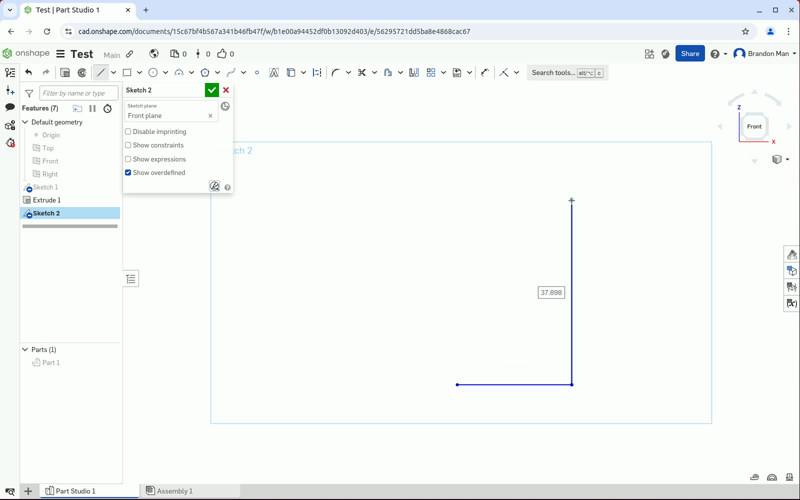
mouse_move(457, 200)
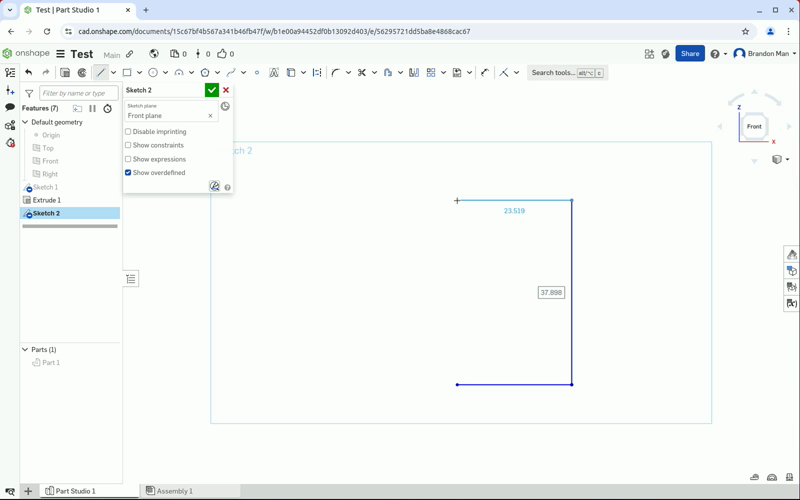
click(457, 200)
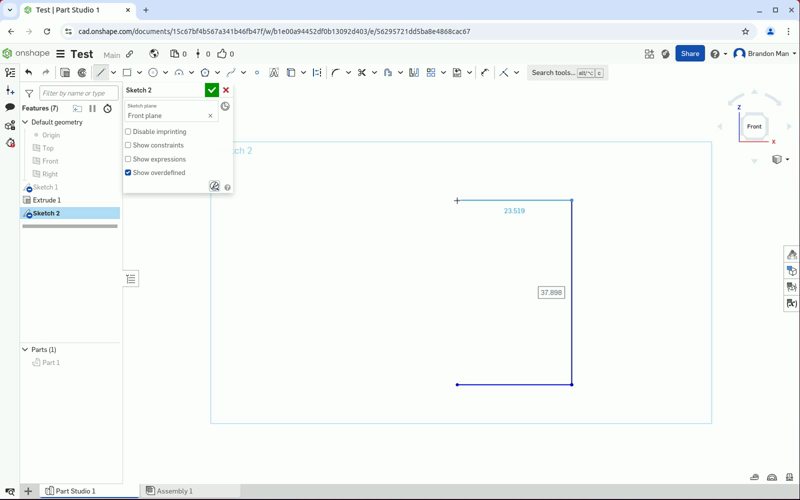
key_up(shift)
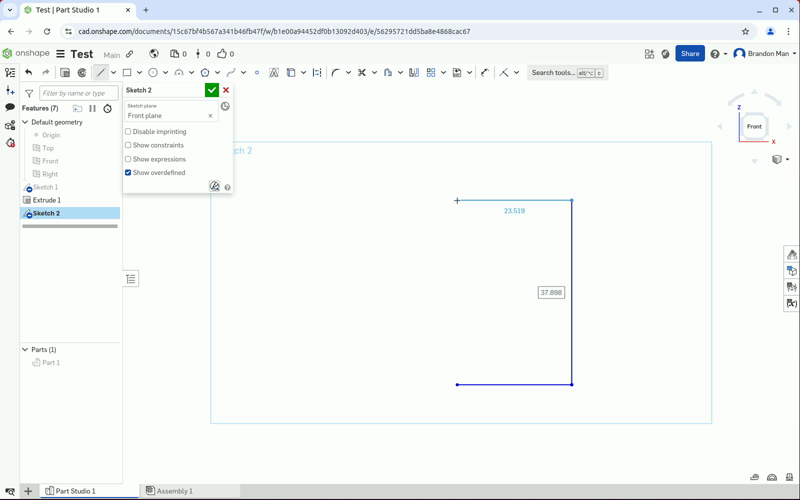
key_down(shift)
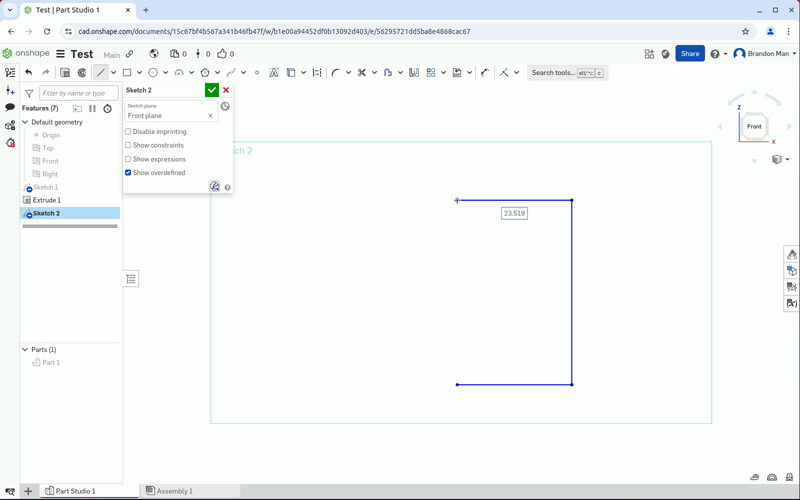
mouse_move(457, 384)
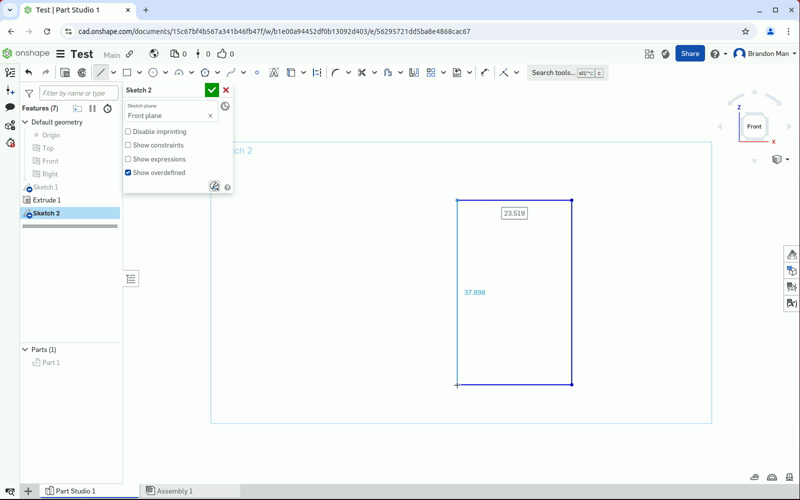
key_up(shift)
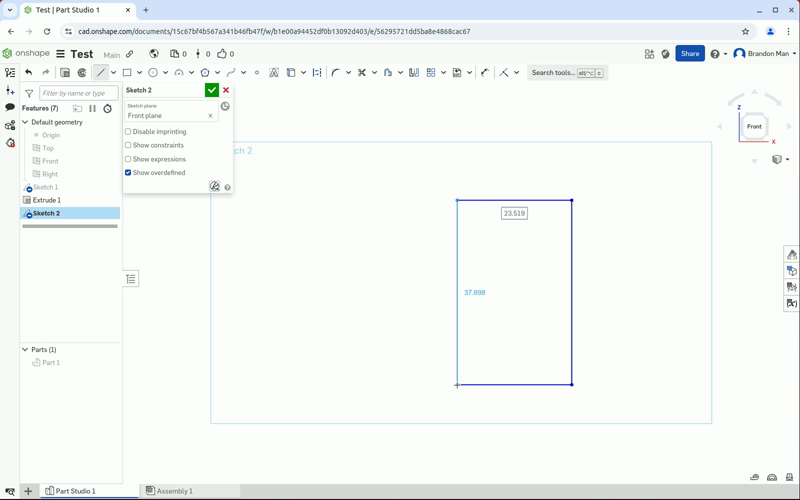
click(457, 384)
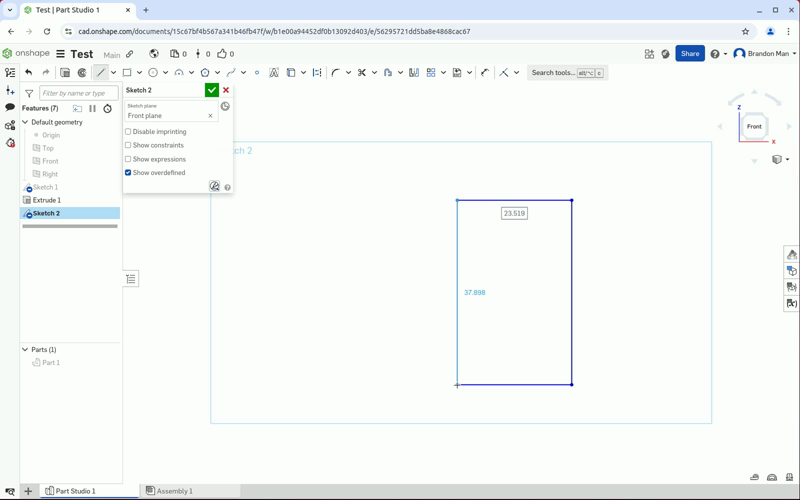
key(esc)
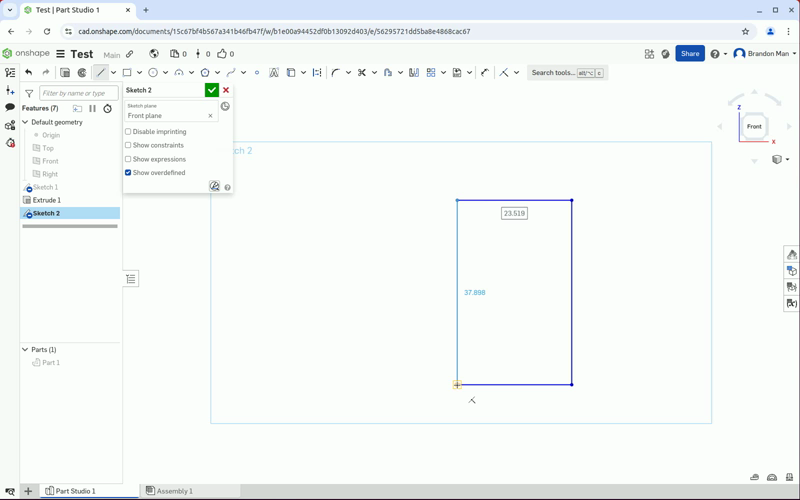
mouse_move(491, 296)
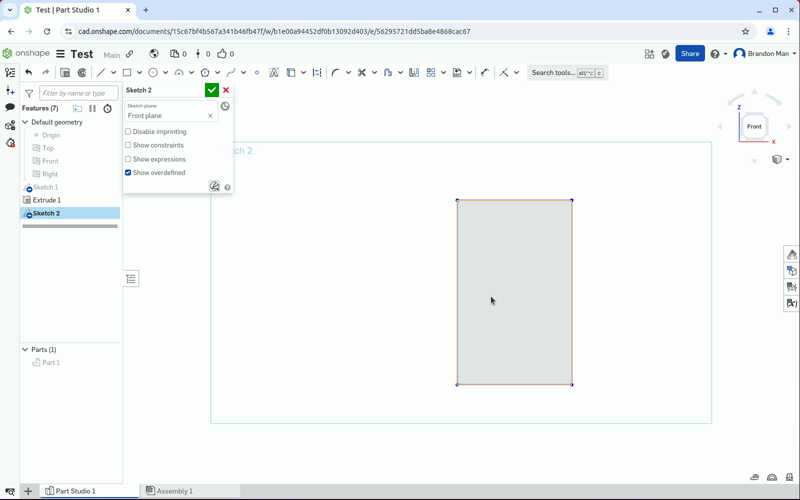
click(491, 296)
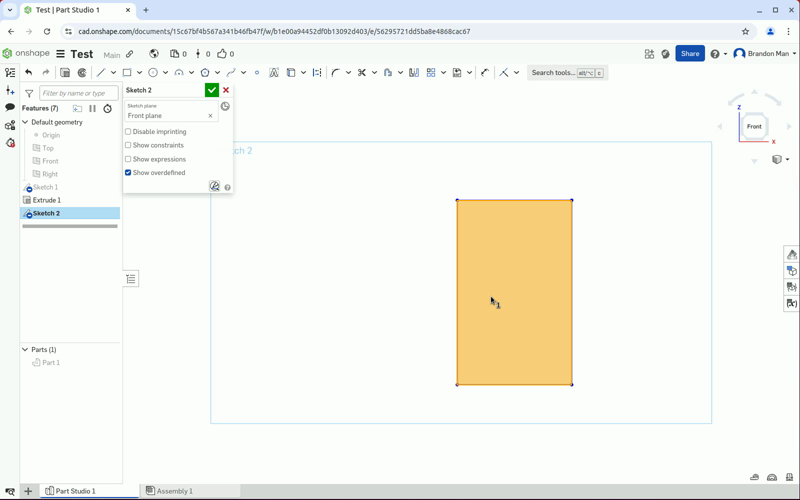
mouse_move(73, 352)
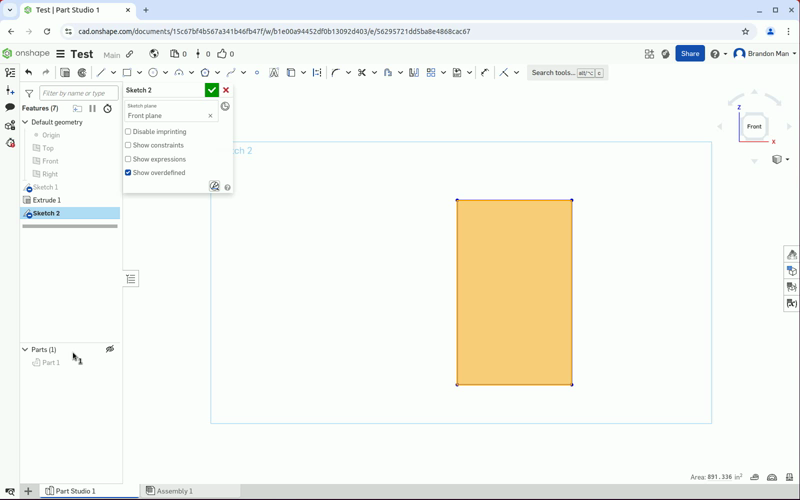
key(shift+y)
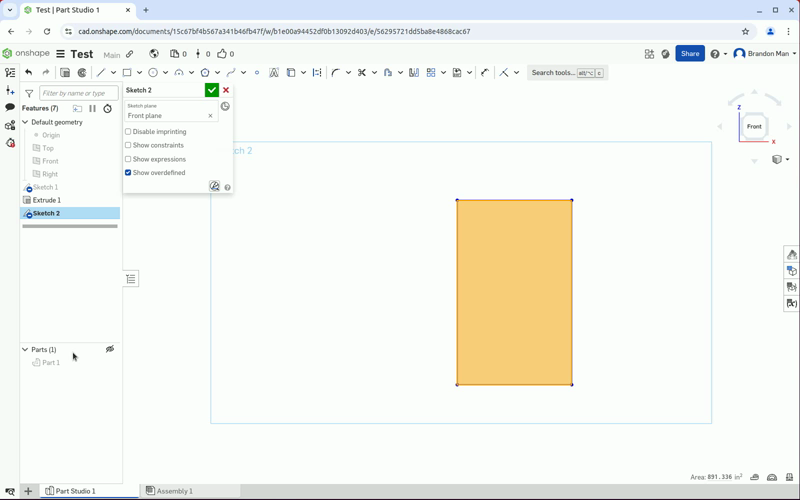
key(shift+e)
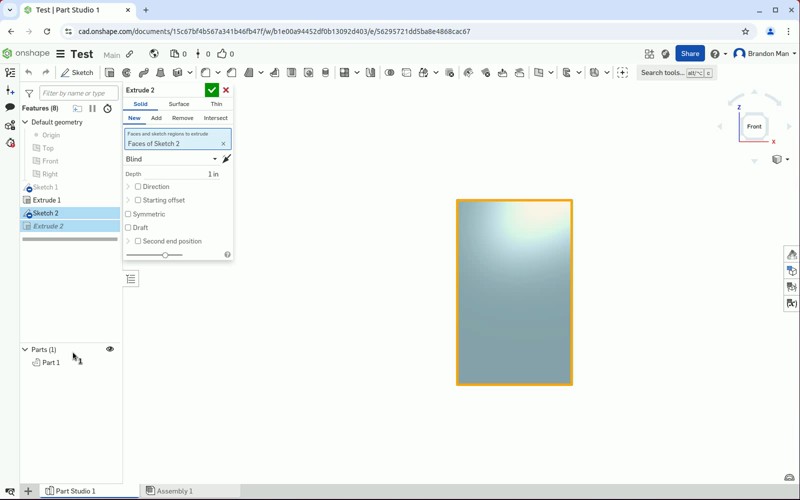
mouse_move(143, 106)
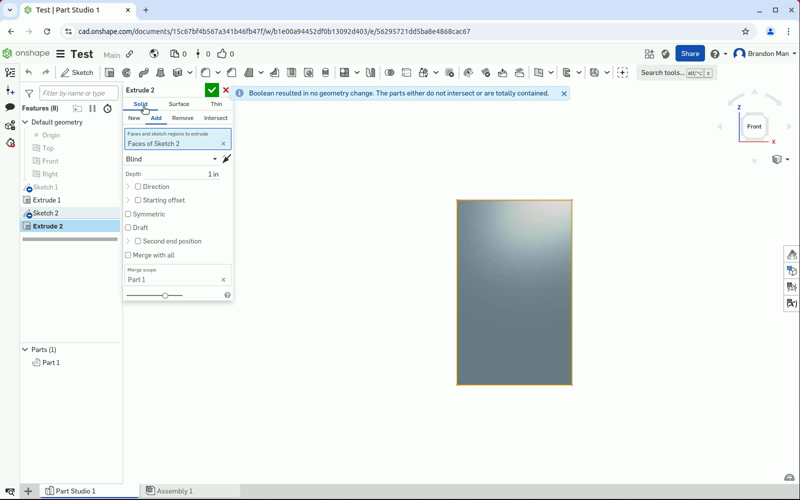
click(143, 106)
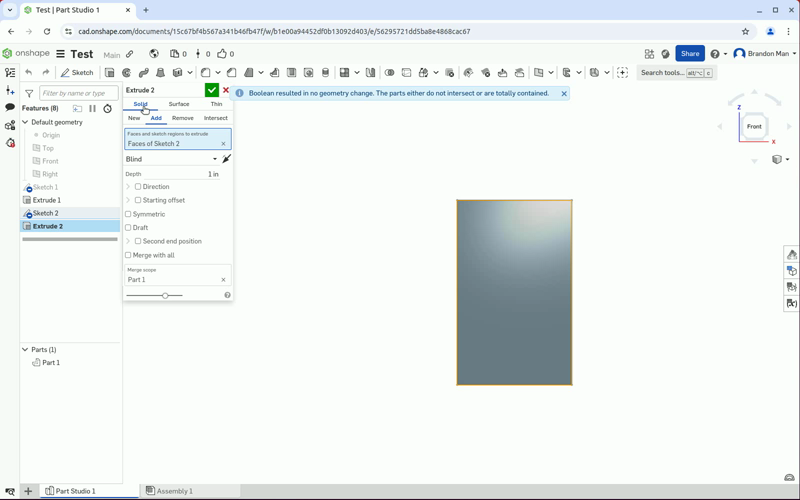
mouse_move(137, 120)
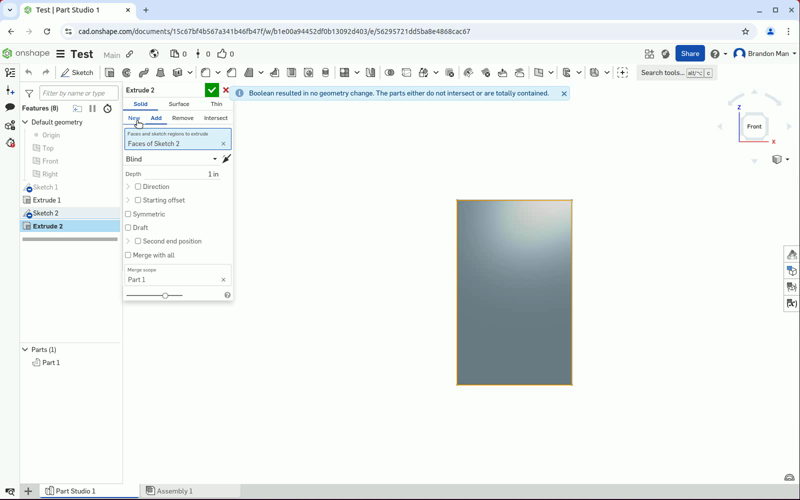
click(137, 120)
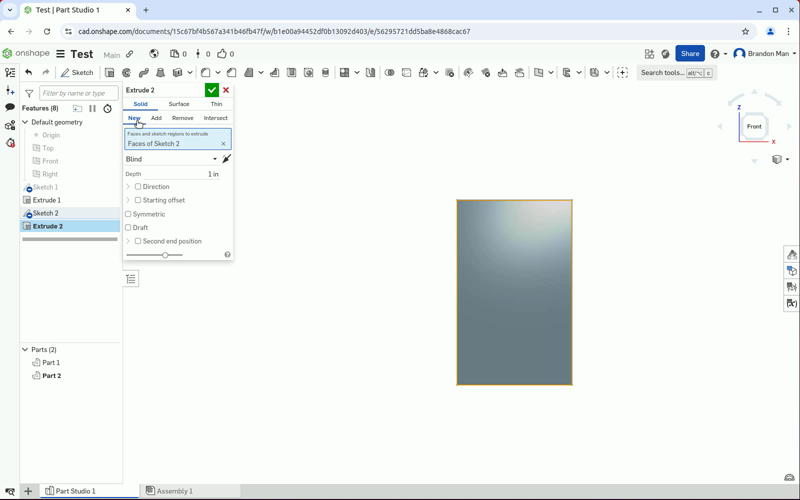
key(tab, 4)
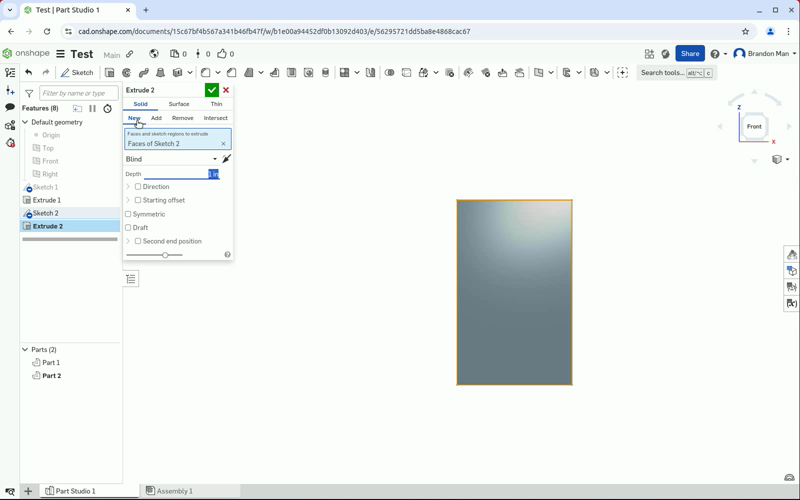
text(9.628)
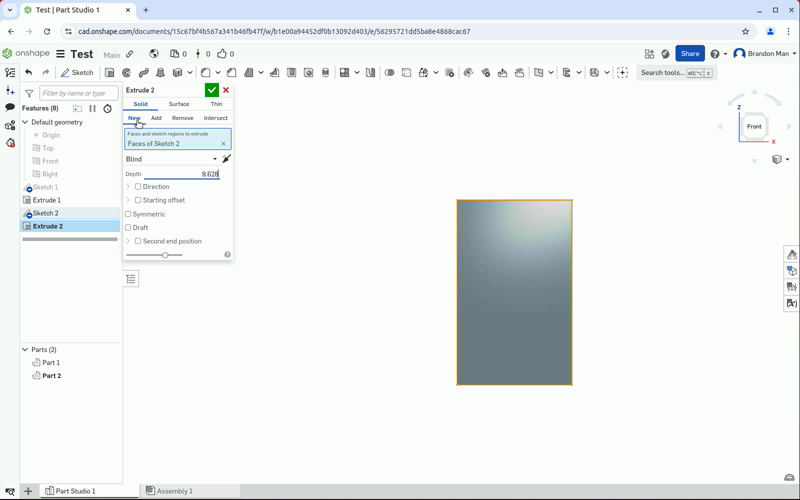
key(enter)
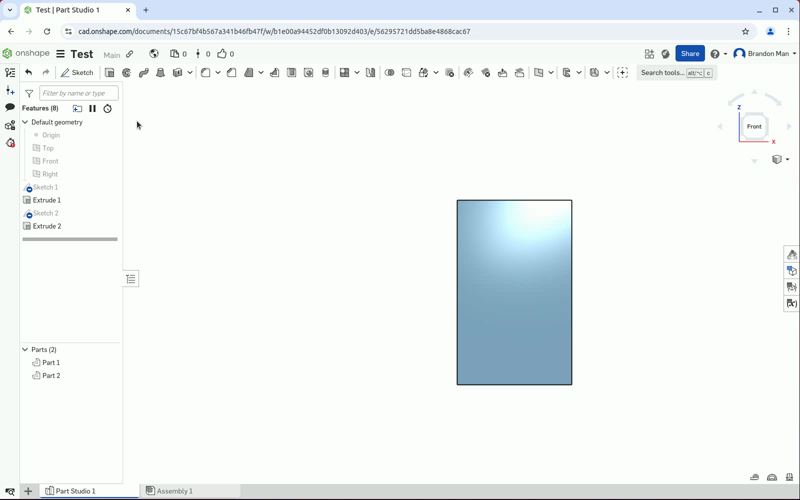
key(shift+h)
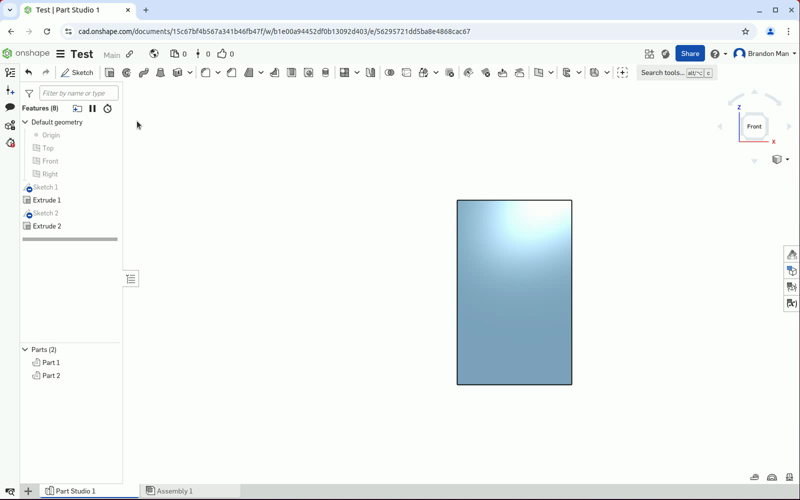
key(shift+h)
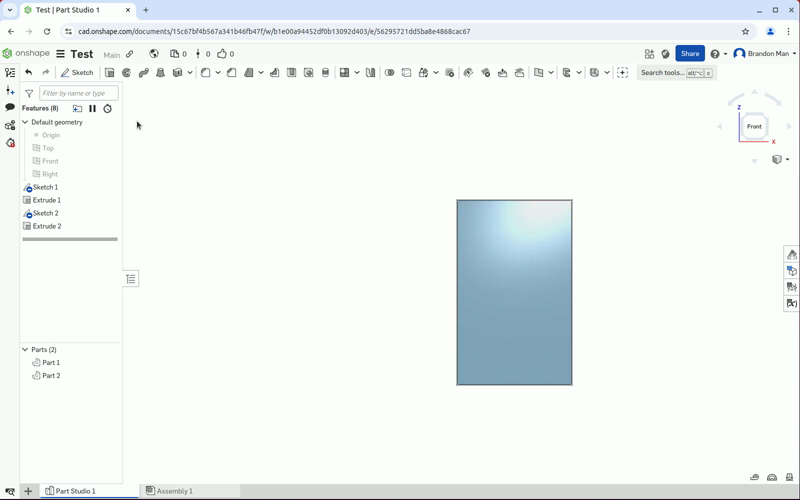
key(shift+7)
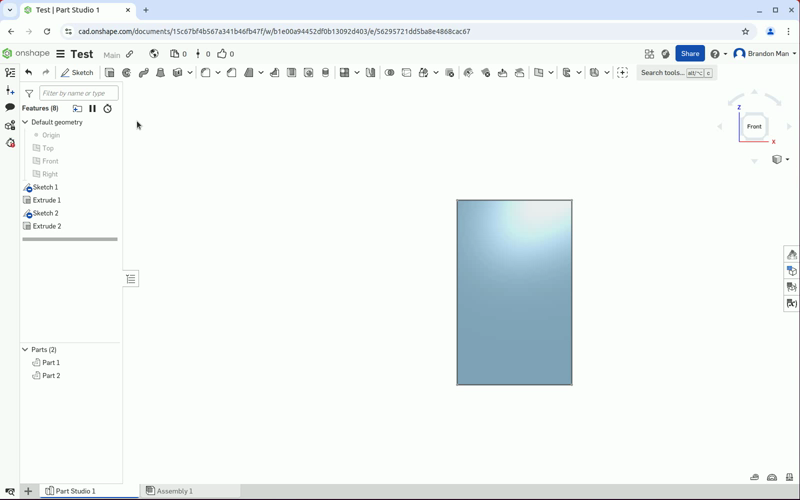
key(left, 2)
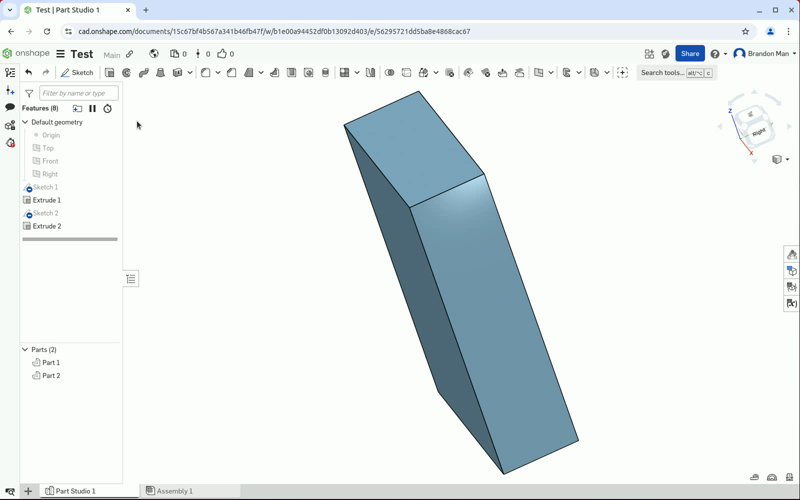
key(down, 2)
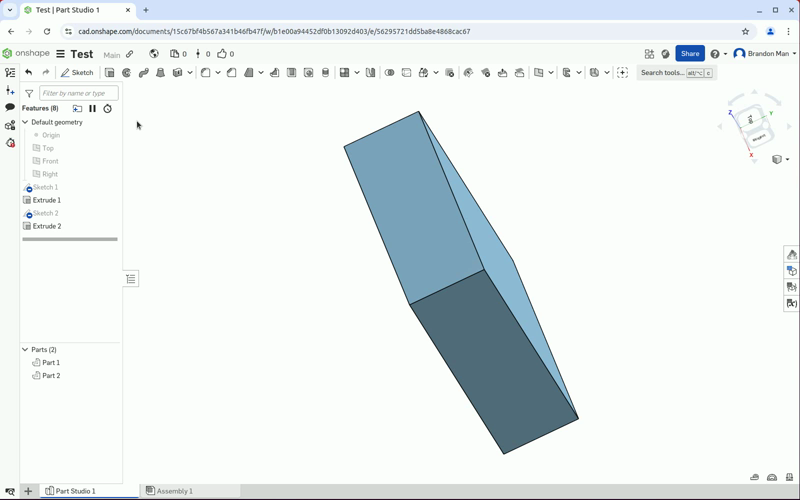
key(up, 2)
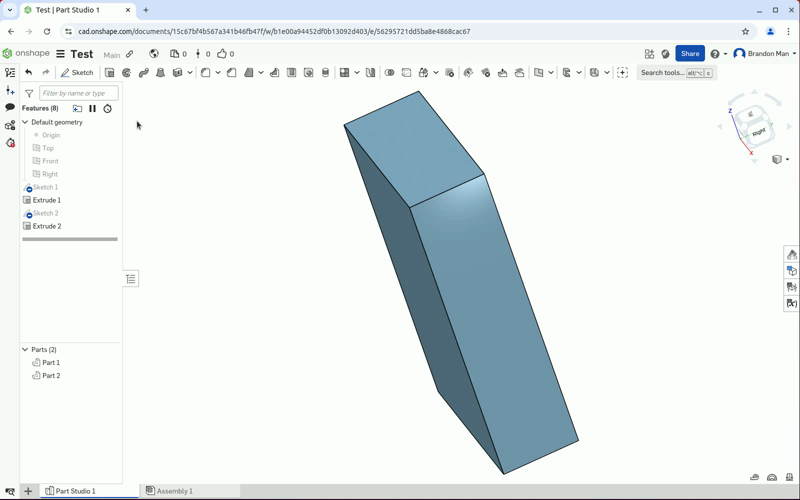
key(right, 2)
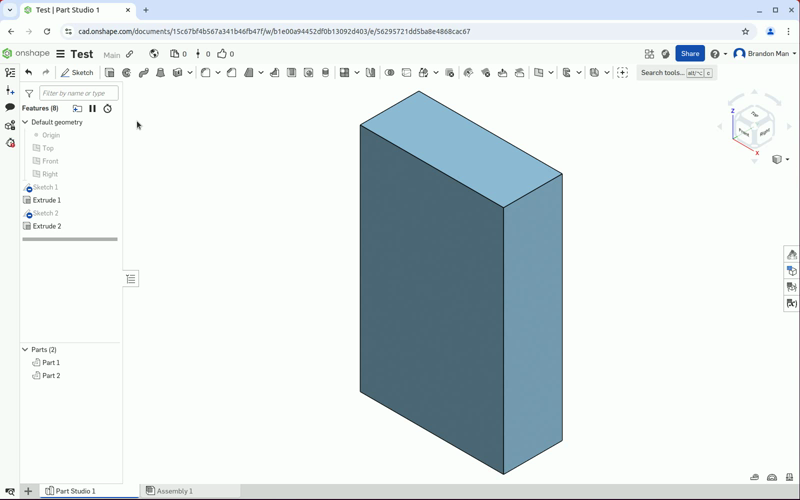
mouse_move(73, 189)
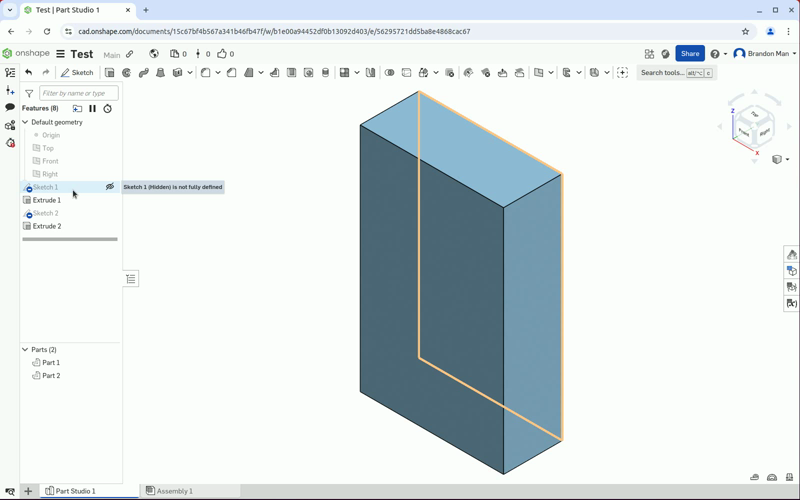
click(73, 189)